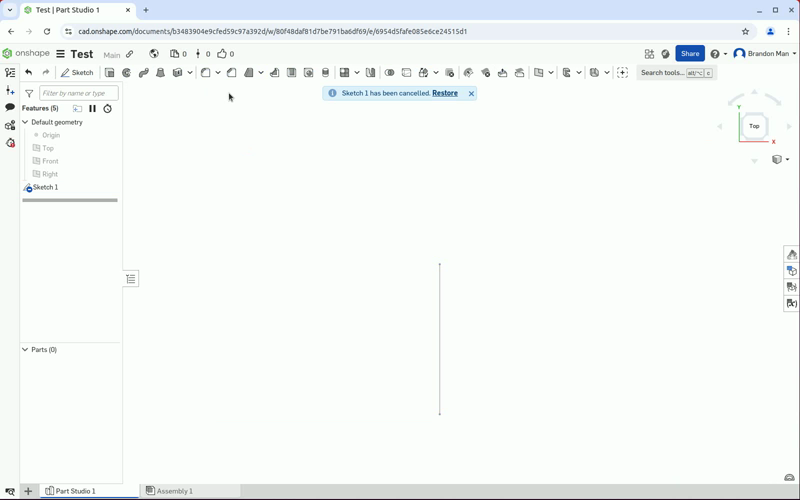
key(shift+h)
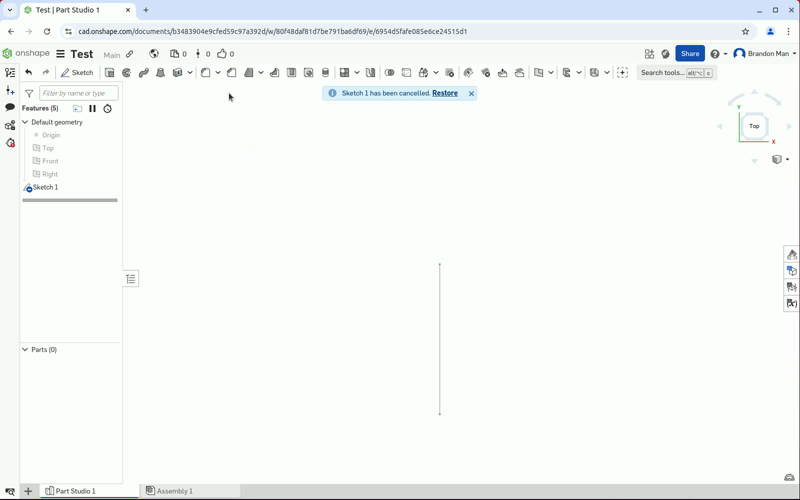
key(shift+s)
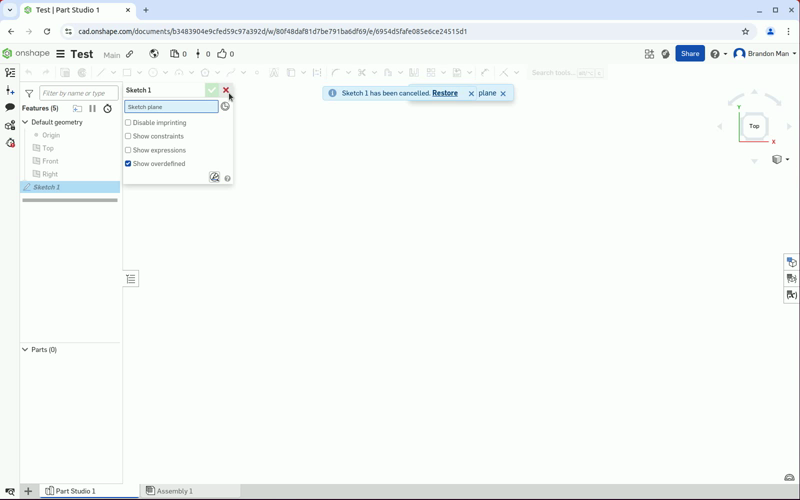
mouse_move(73, 150)
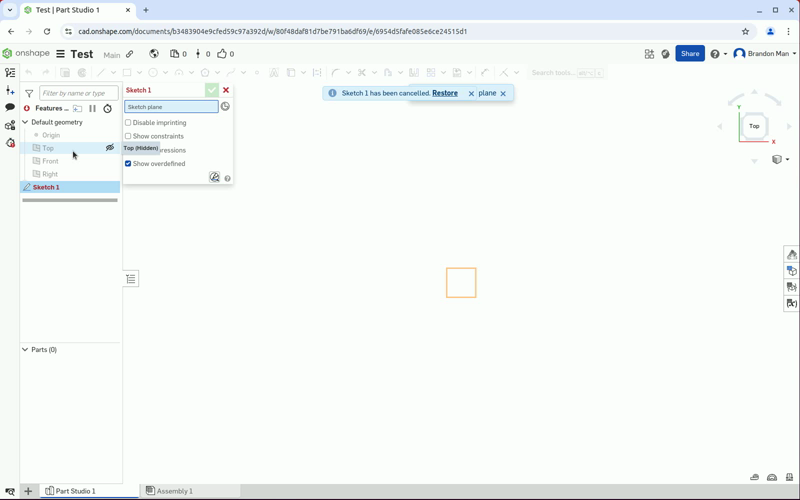
click(73, 150)
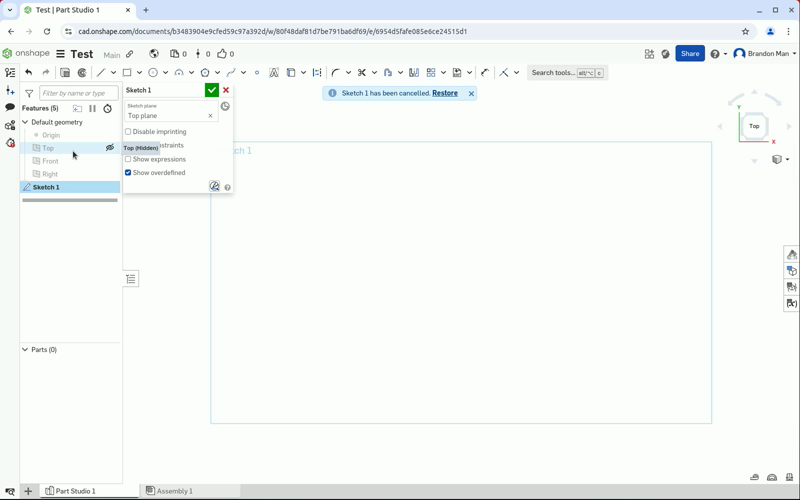
mouse_move(73, 352)
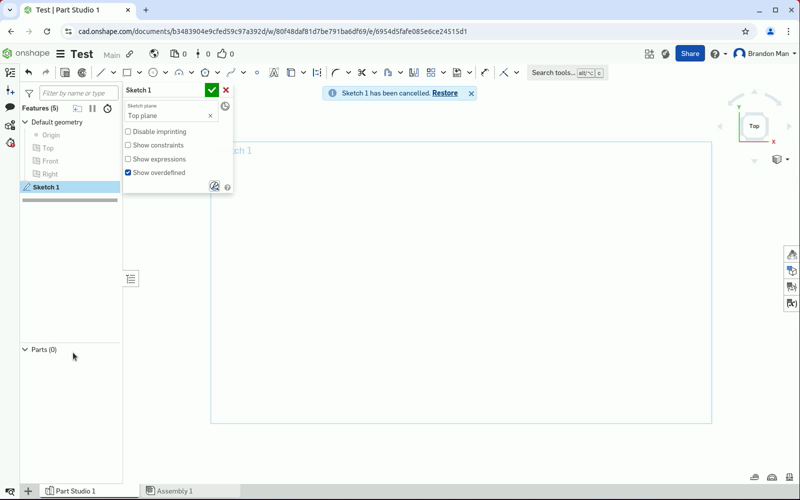
key(y)
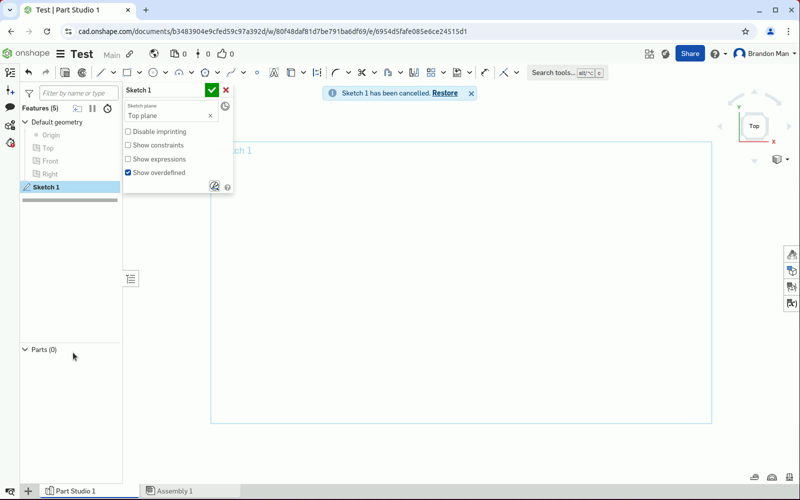
key(l)
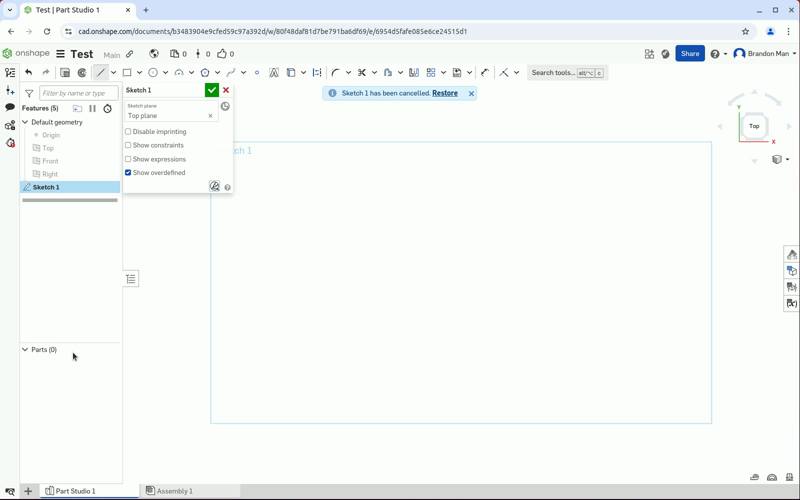
key_down(shift)
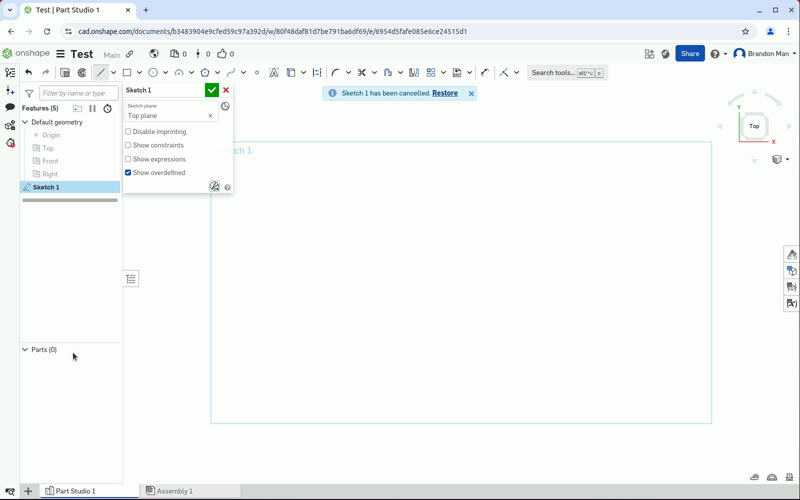
mouse_move(365, 223)
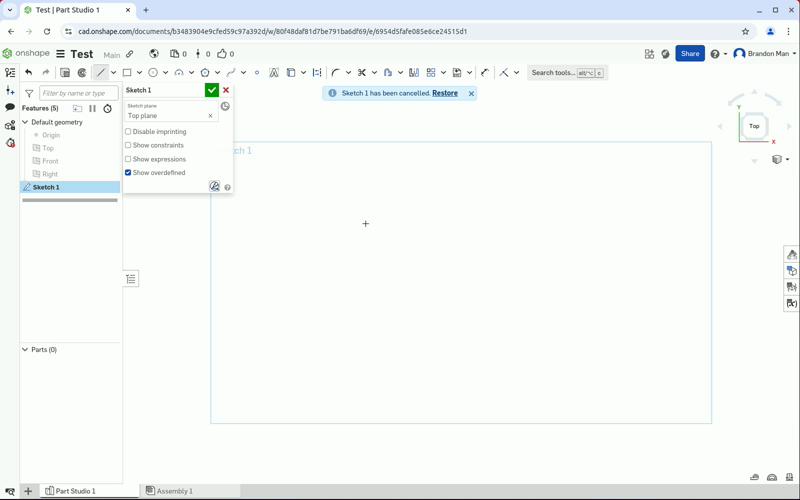
click(365, 223)
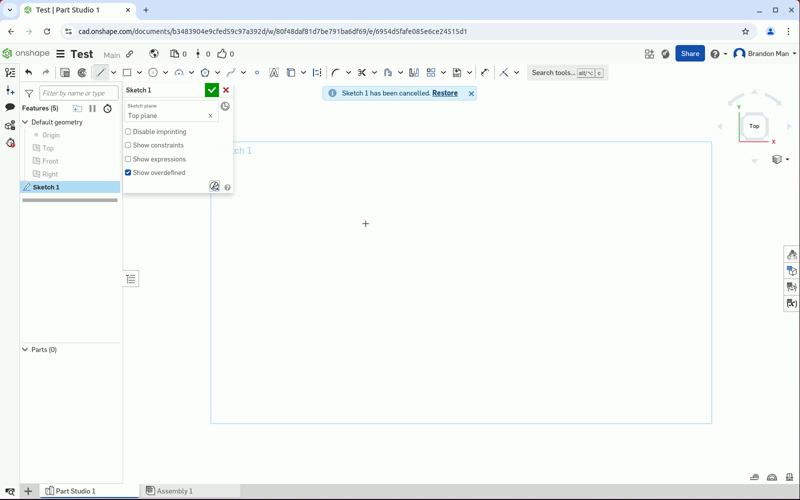
key_up(shift)
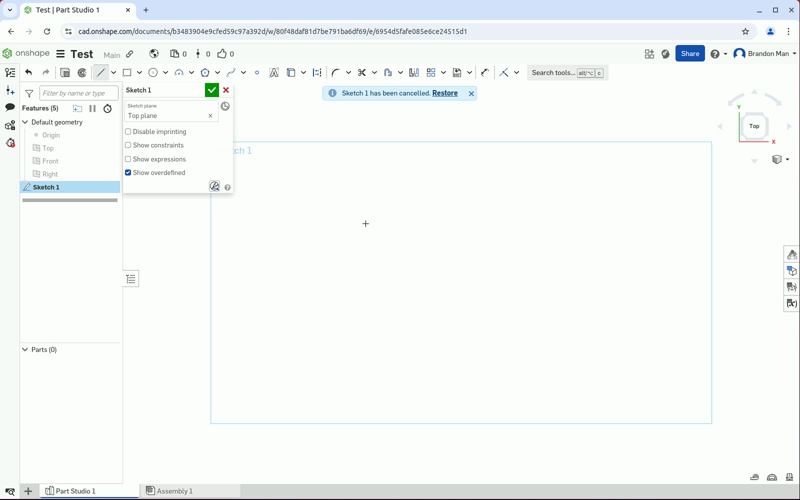
key_down(shift)
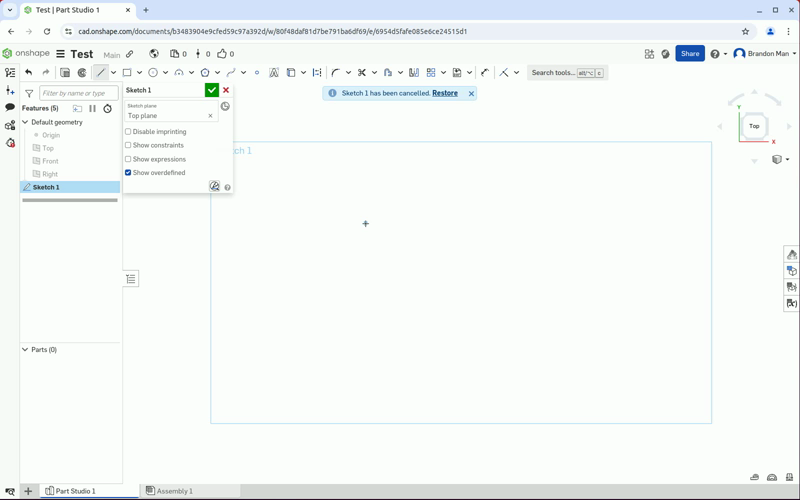
mouse_move(572, 223)
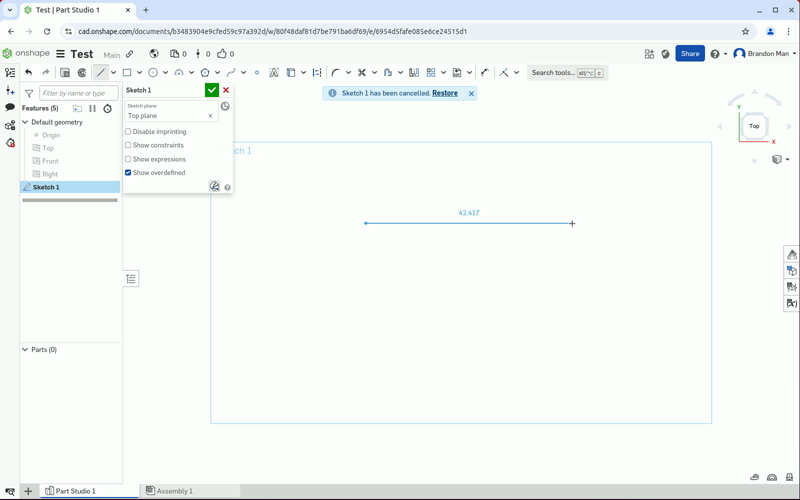
click(572, 223)
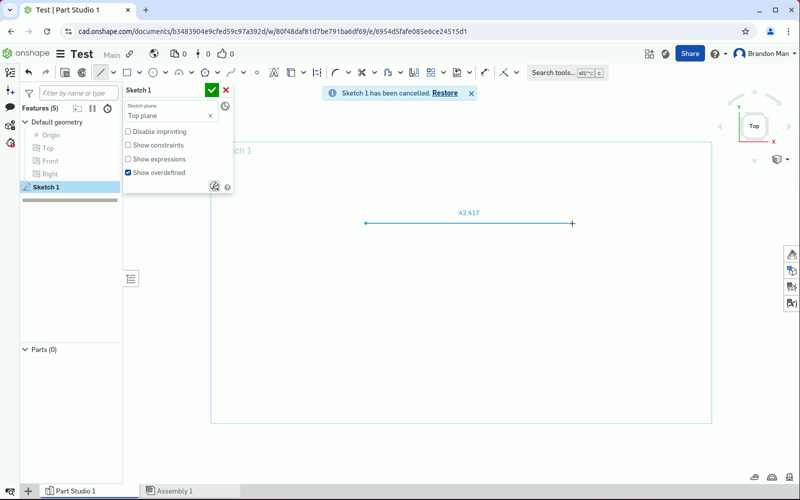
key_up(shift)
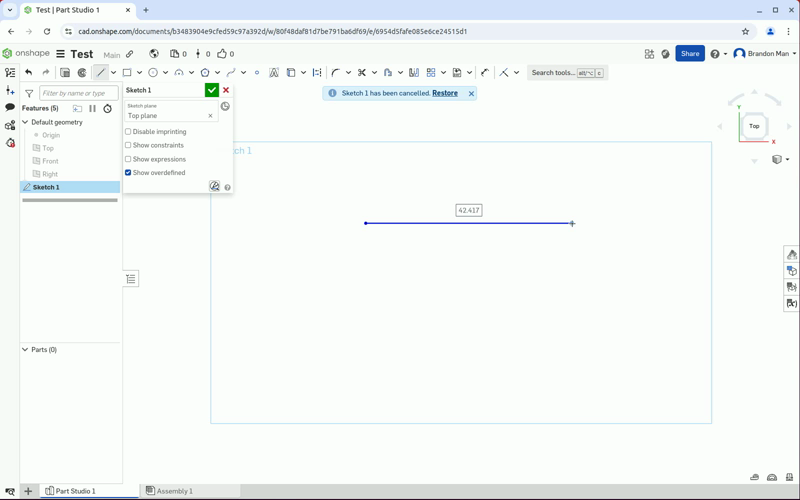
key_down(shift)
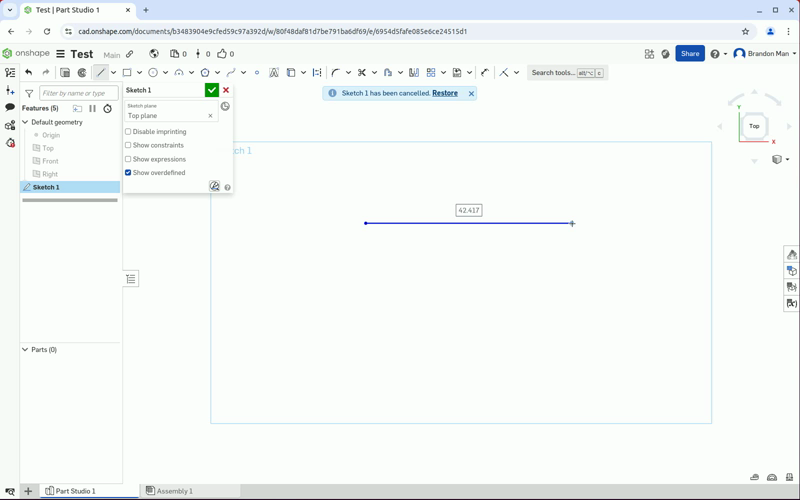
mouse_move(589, 223)
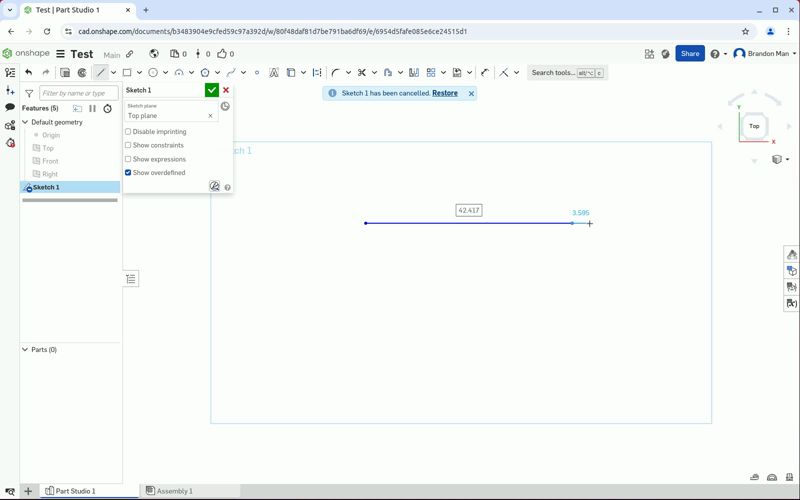
mouse_move(572, 195)
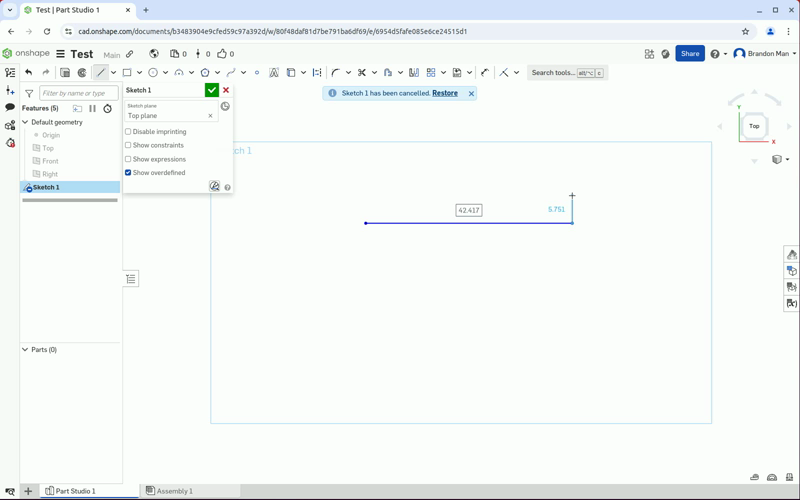
click(572, 195)
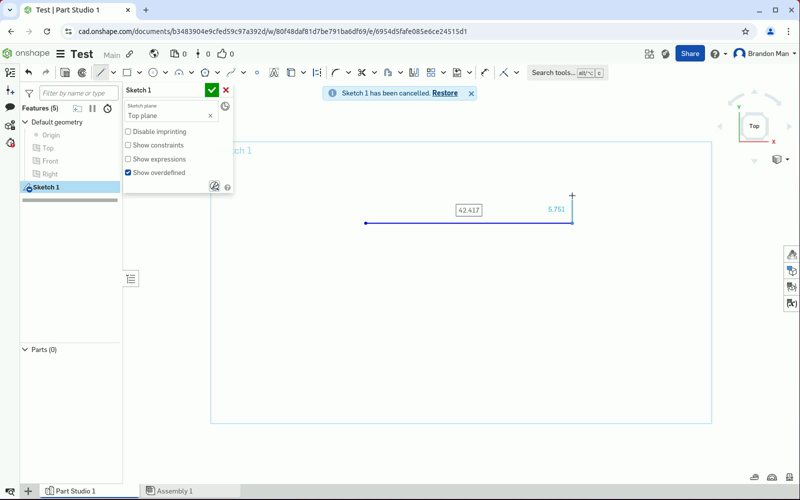
key_up(shift)
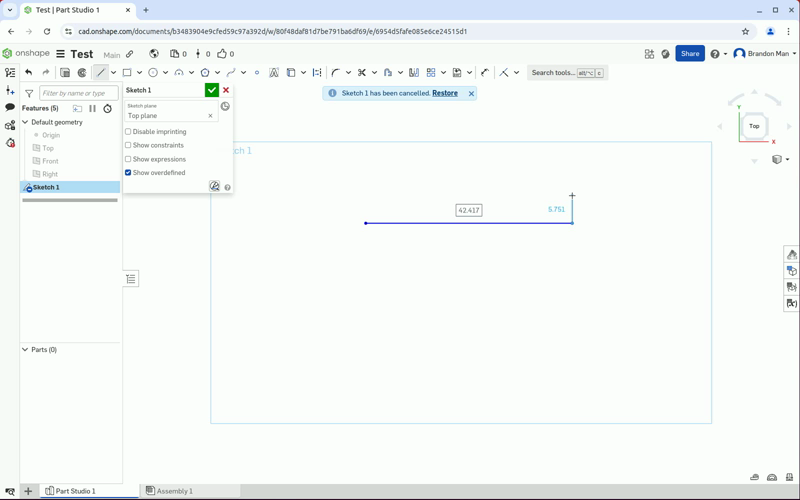
key_down(shift)
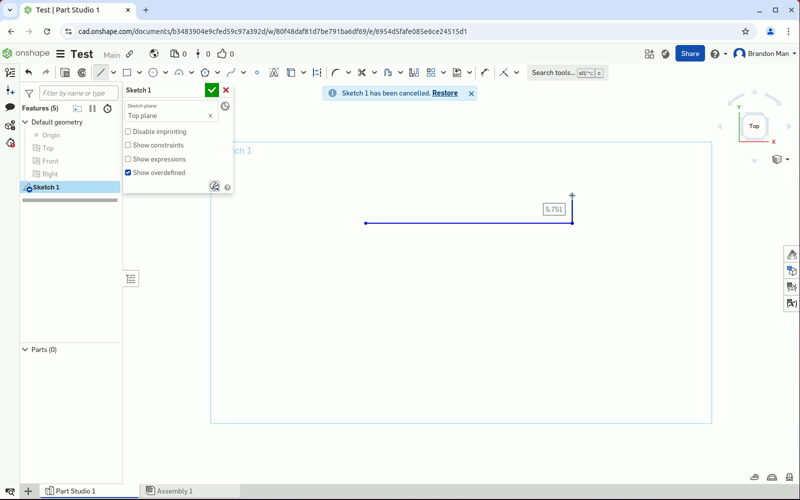
mouse_move(365, 195)
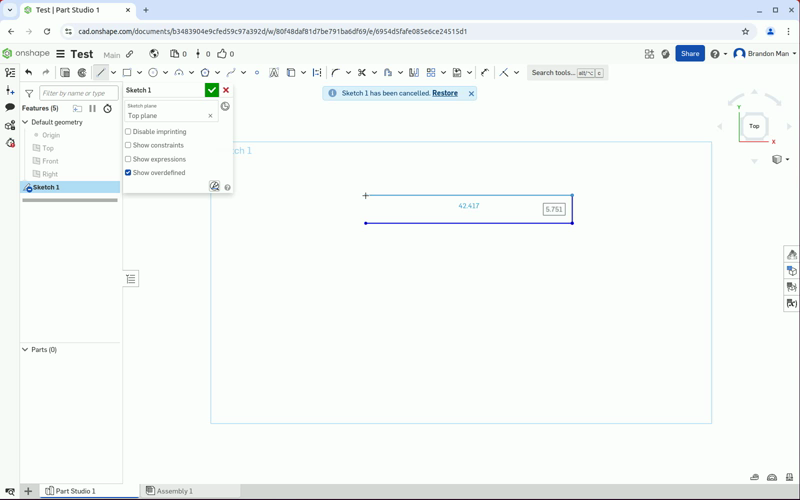
click(365, 195)
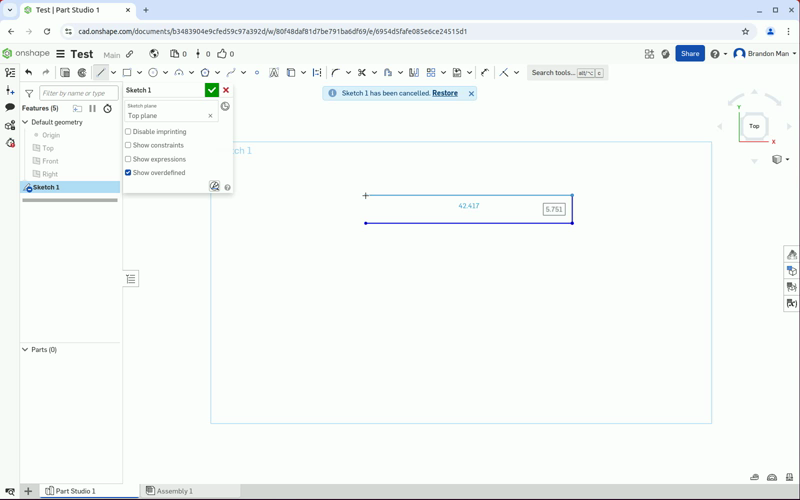
key_up(shift)
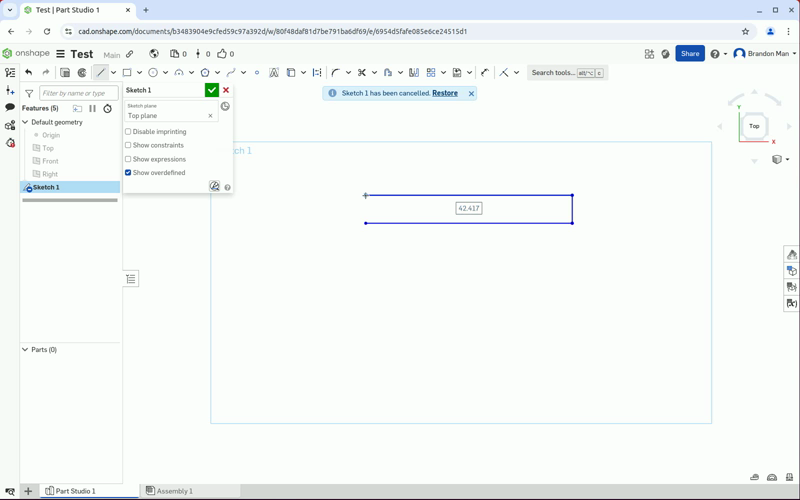
mouse_move(395, 195)
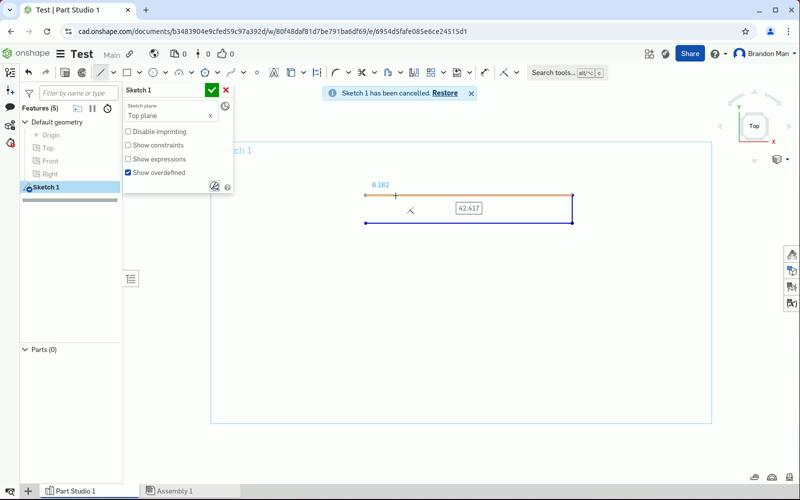
key_down(shift)
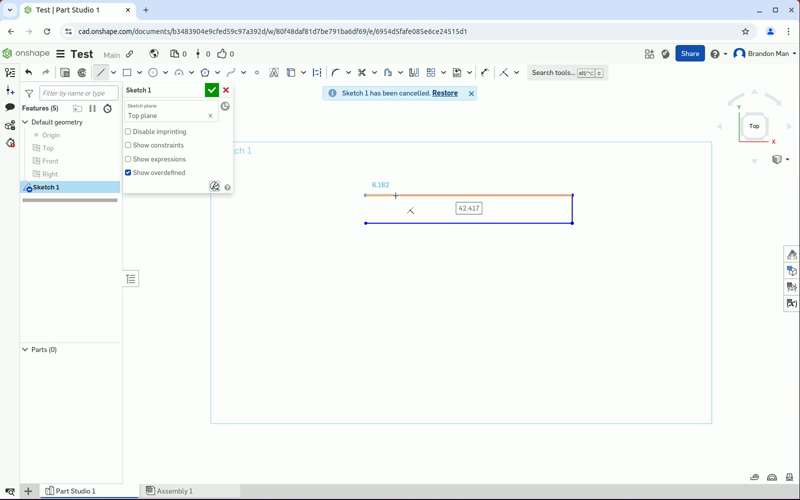
mouse_move(365, 223)
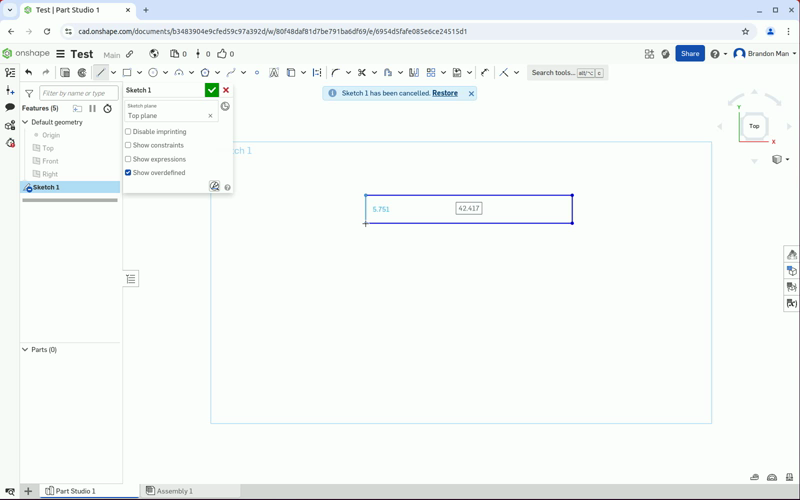
key_up(shift)
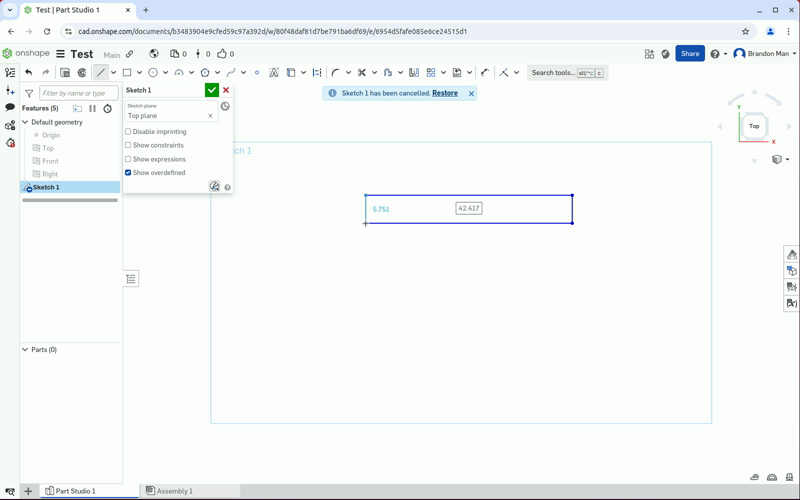
click(365, 223)
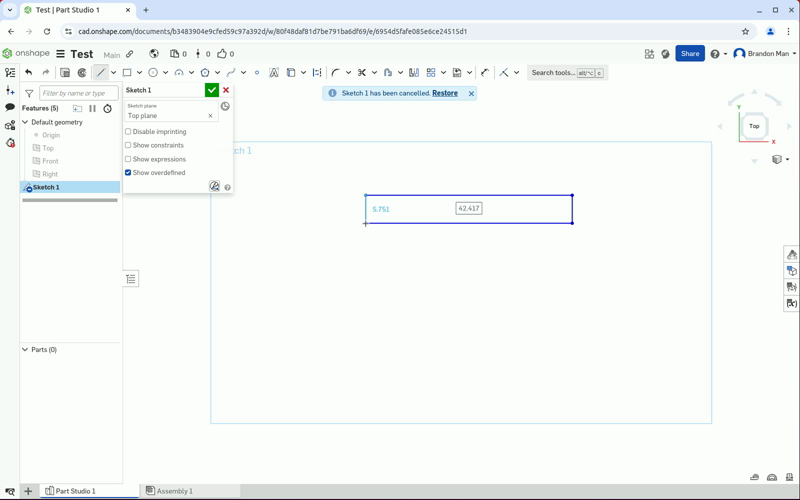
key(esc)
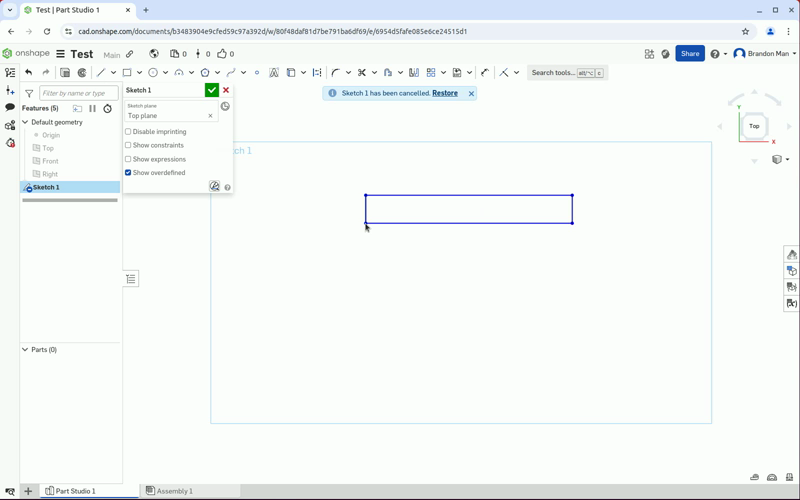
mouse_move(476, 213)
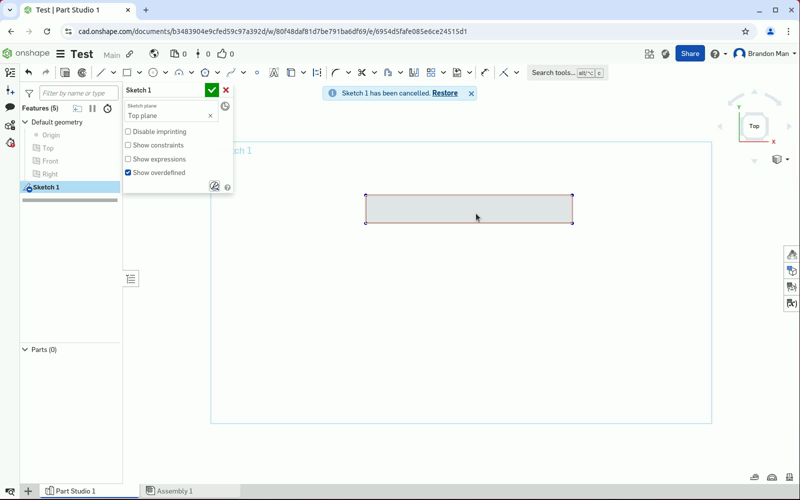
click(476, 213)
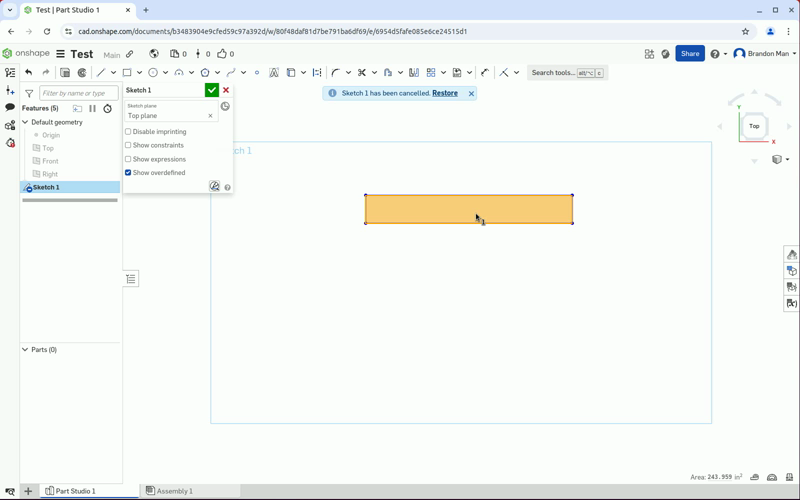
mouse_move(73, 352)
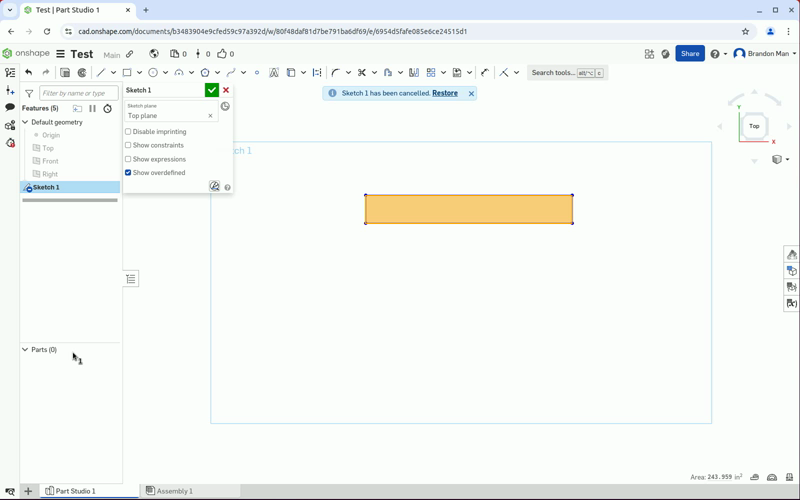
key(shift+y)
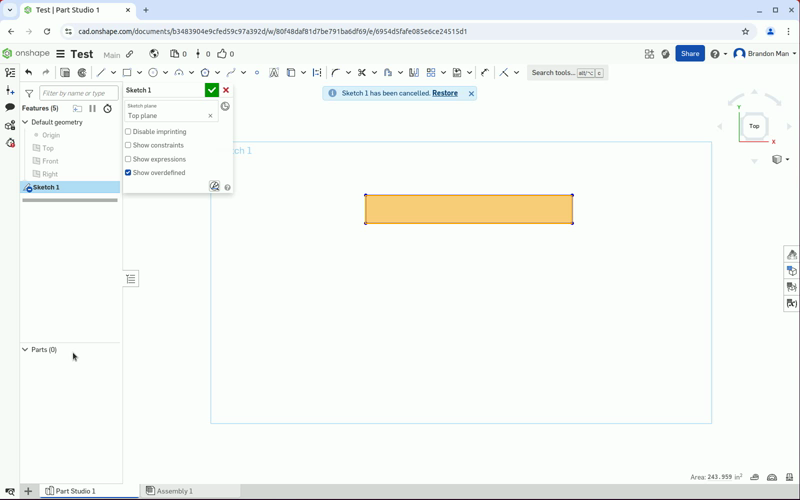
key(shift+e)
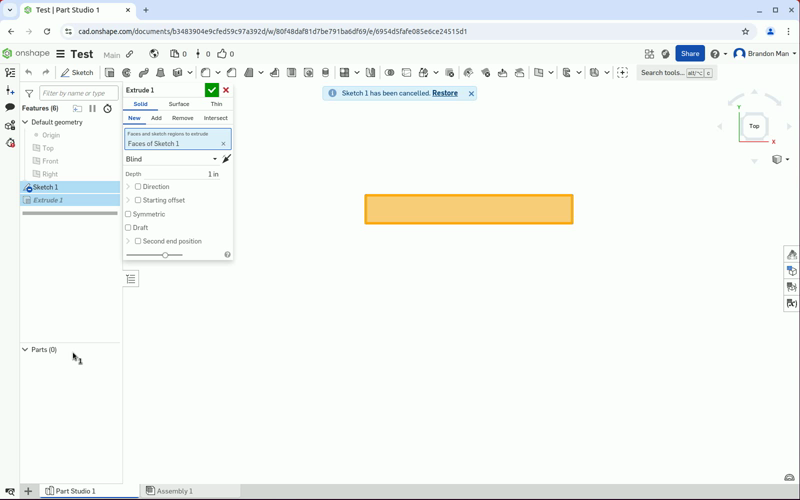
mouse_move(143, 106)
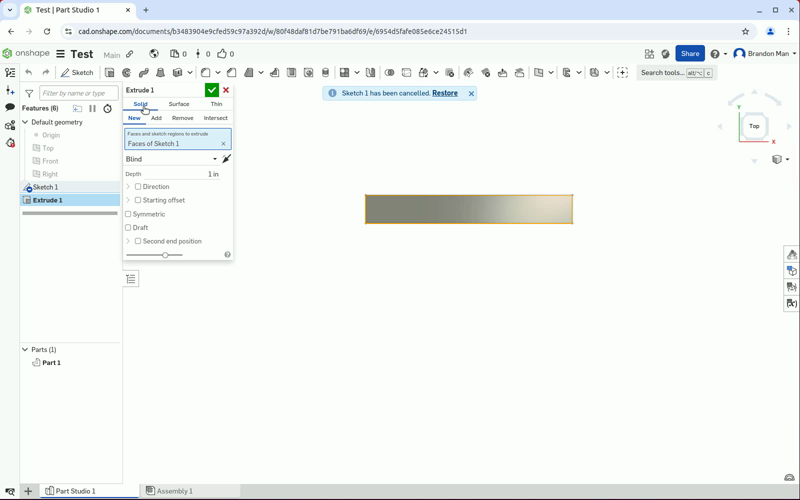
click(143, 106)
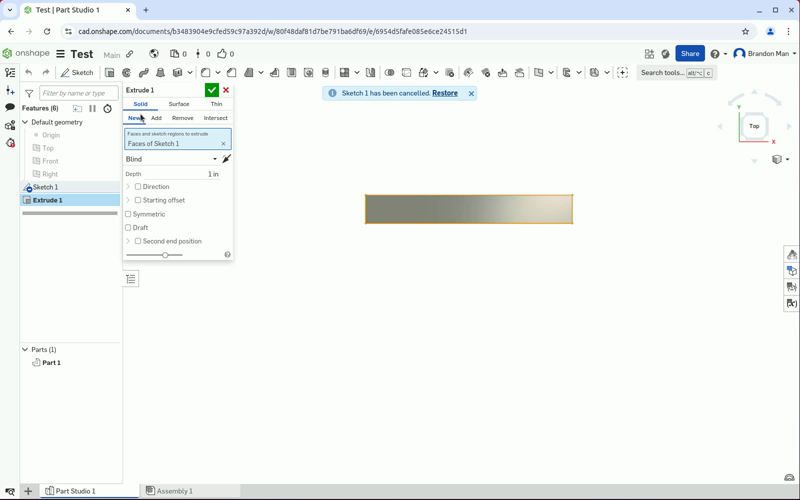
mouse_move(137, 120)
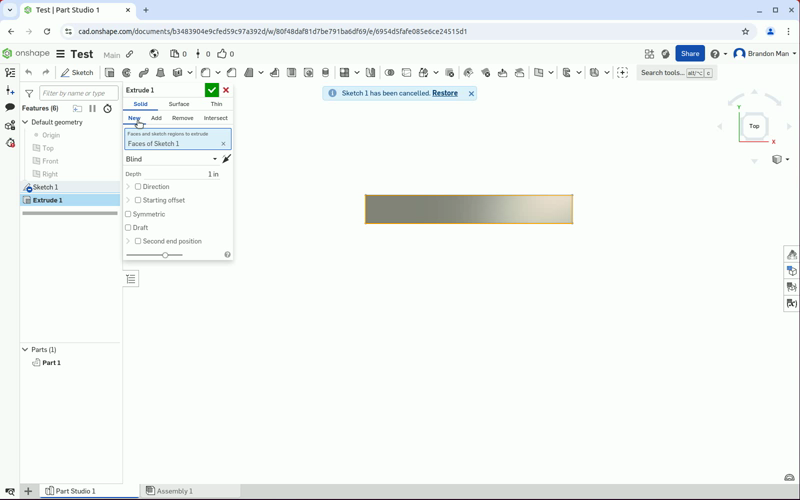
click(137, 120)
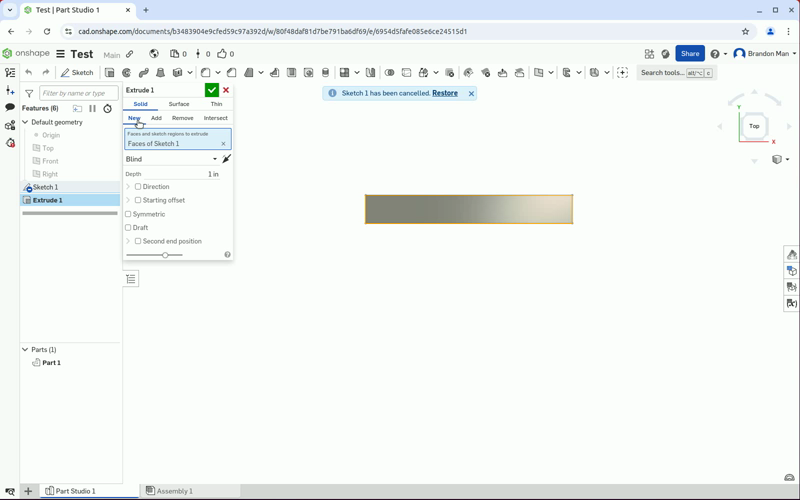
key(tab, 4)
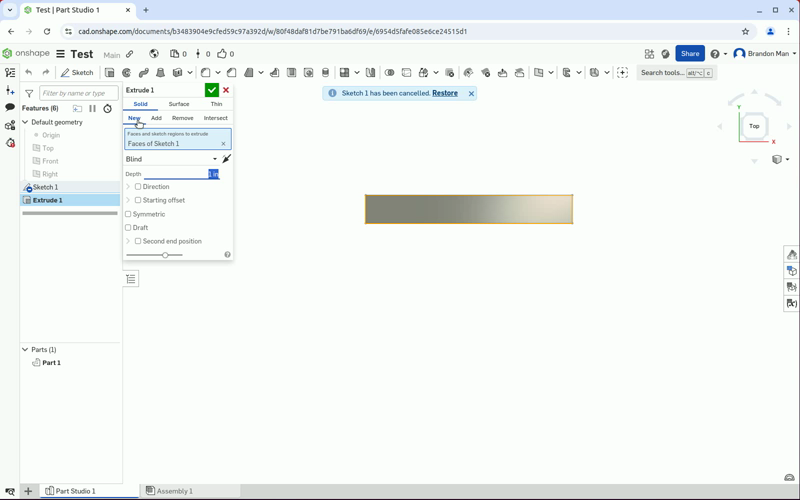
text(0.963)
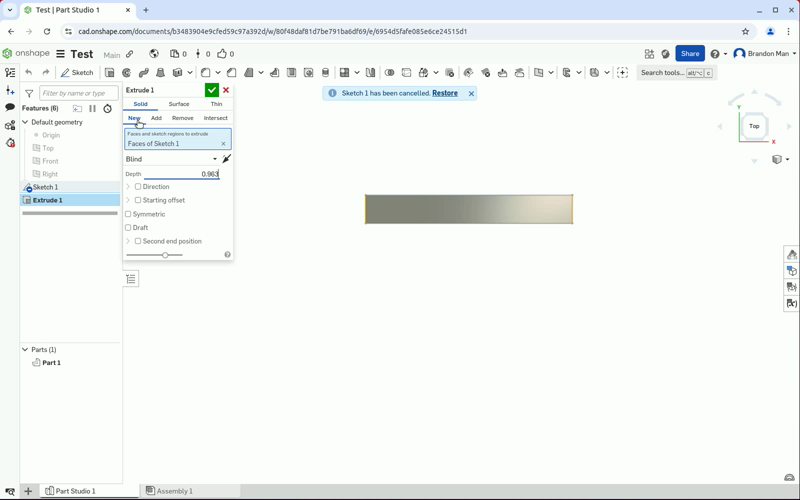
key(enter)
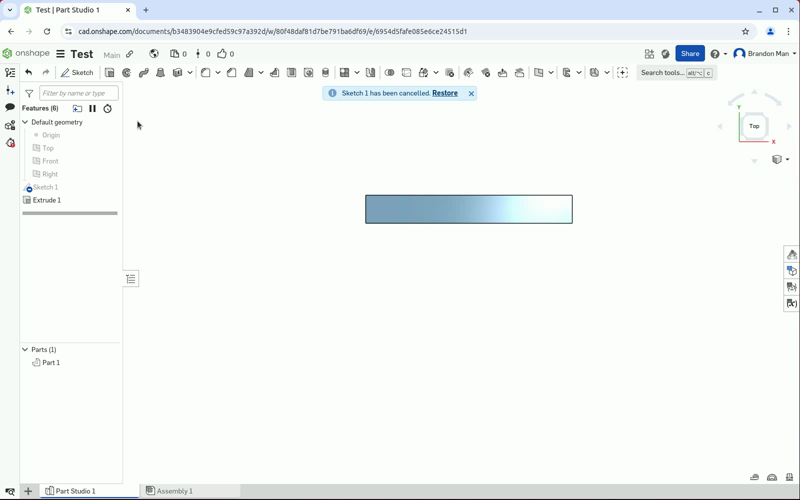
key(shift+h)
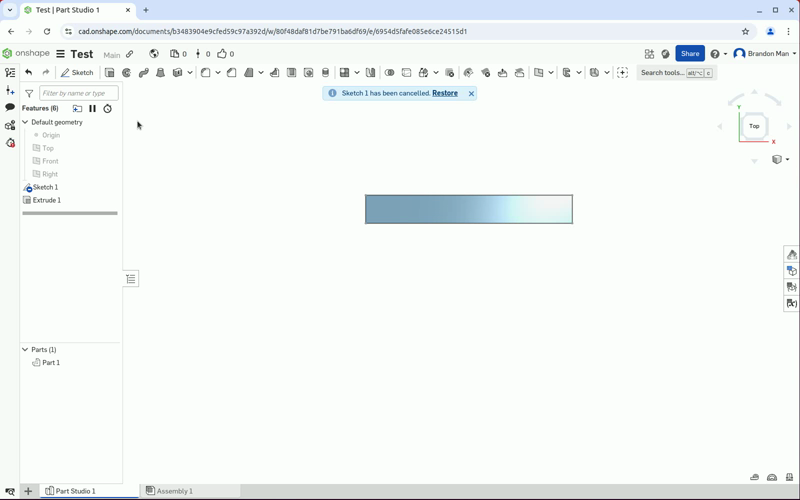
key(shift+h)
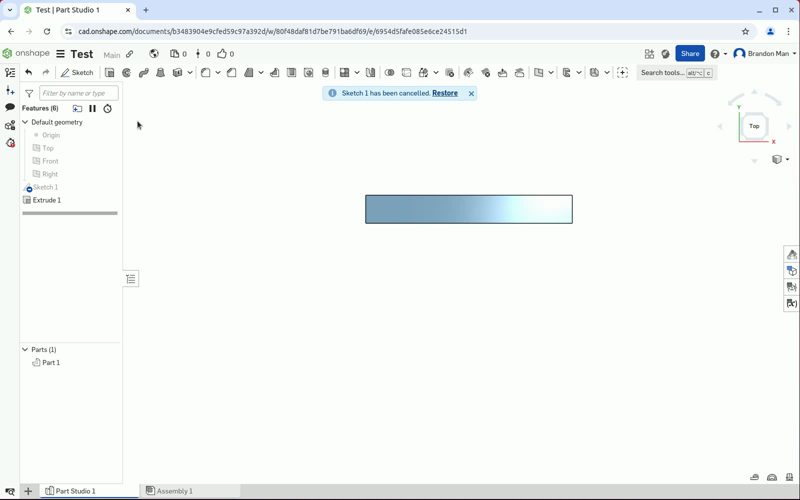
mouse_move(73, 189)
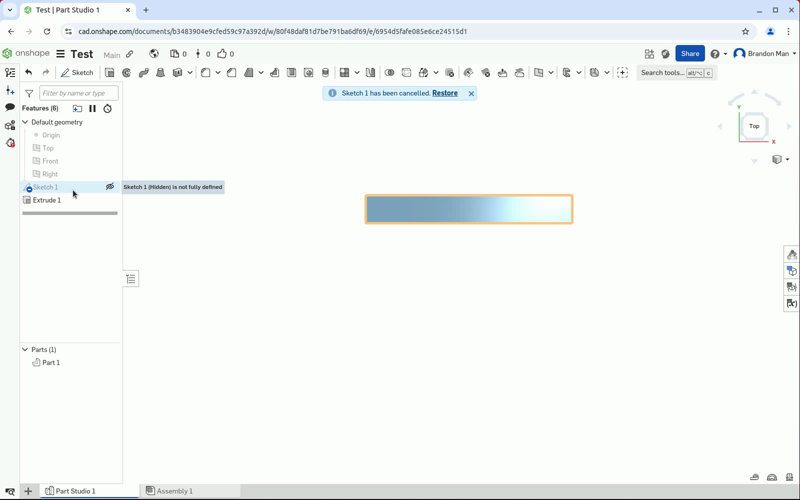
click(73, 189)
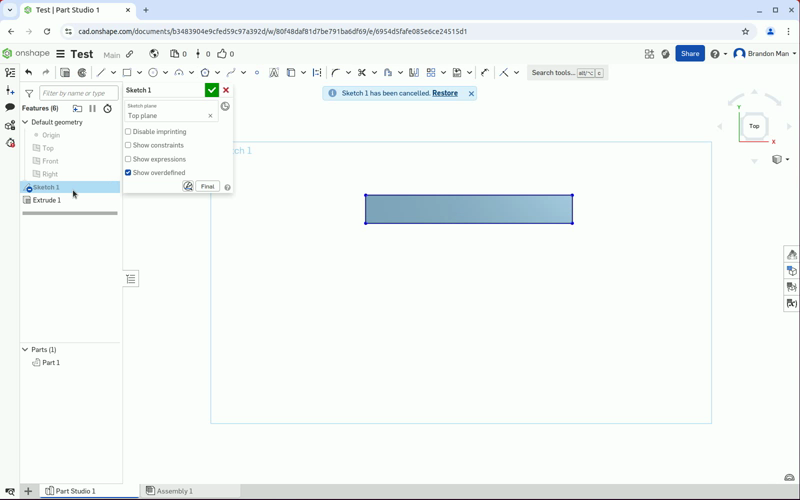
mouse_move(229, 92)
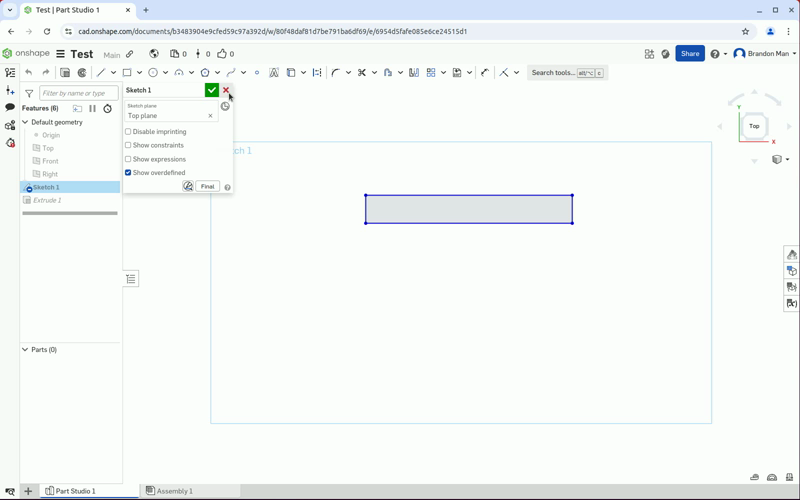
click(229, 92)
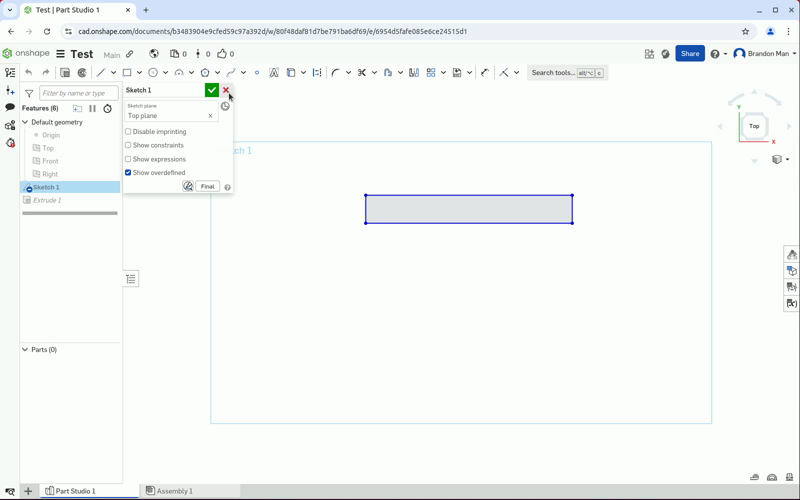
key(shift+s)
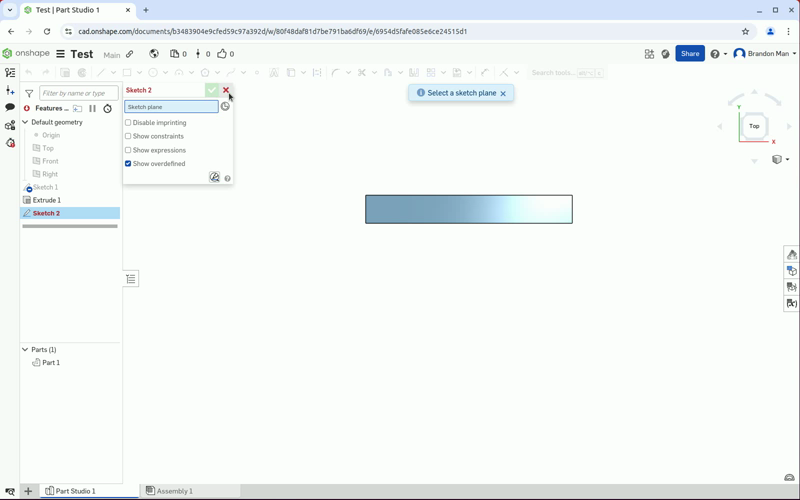
mouse_move(73, 150)
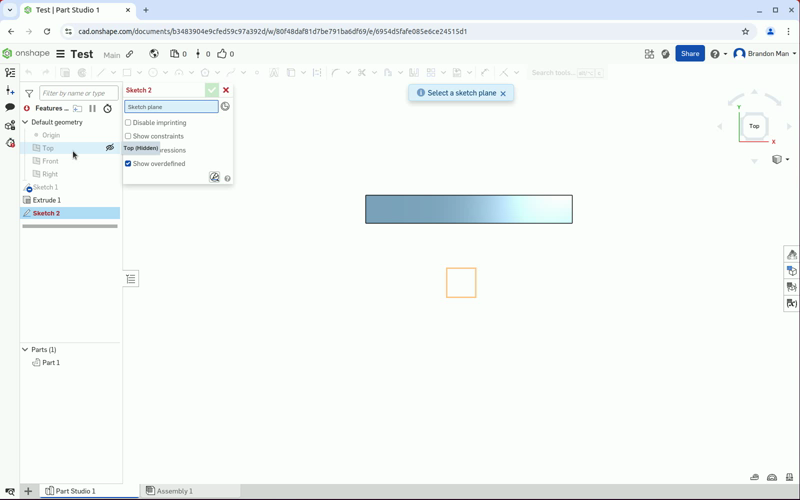
click(73, 150)
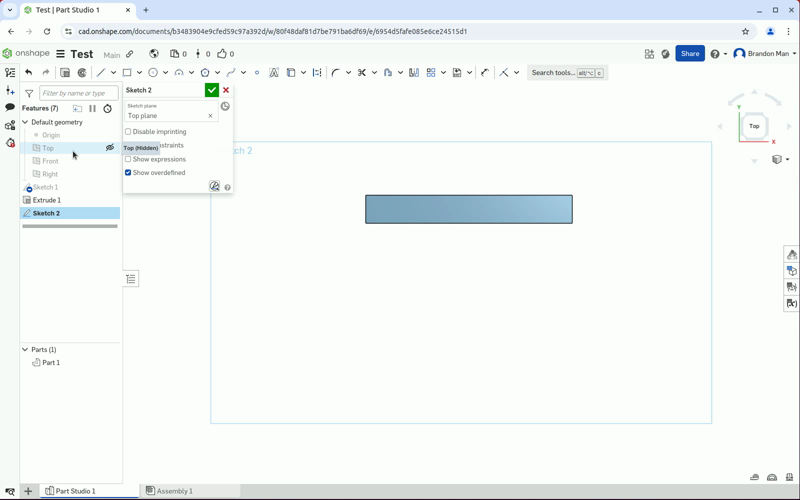
mouse_move(73, 352)
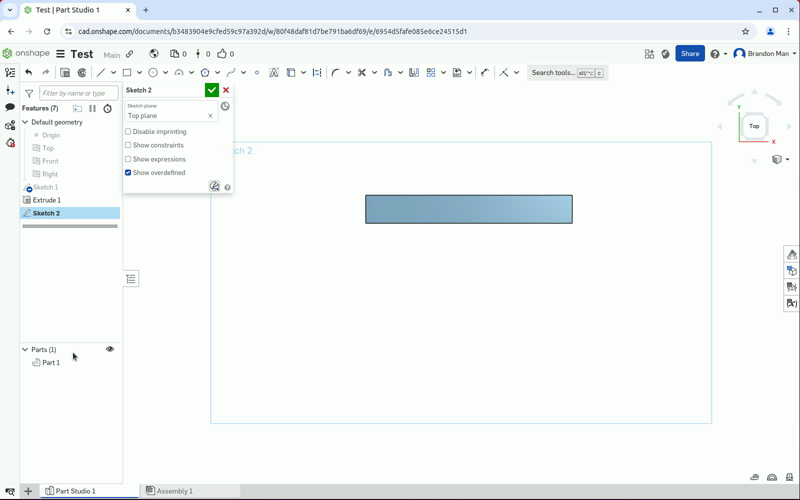
key(y)
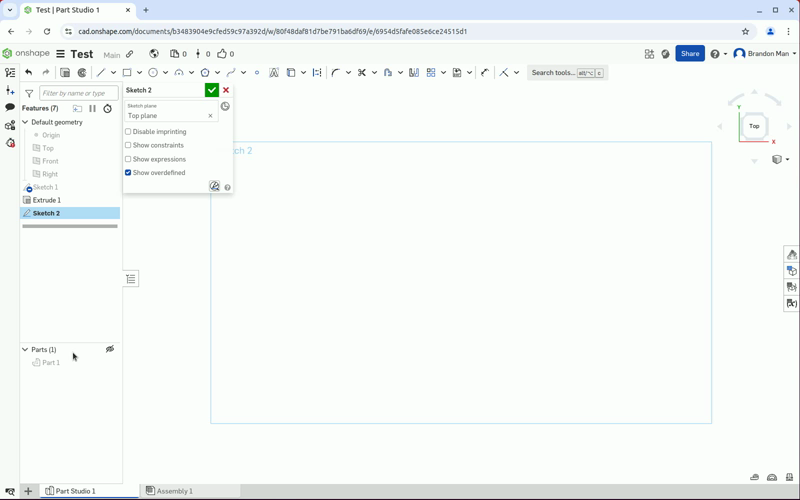
key(l)
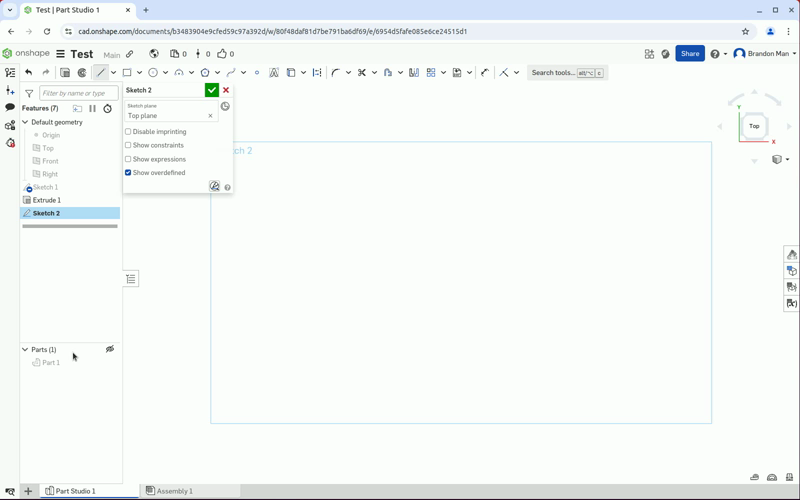
key_down(shift)
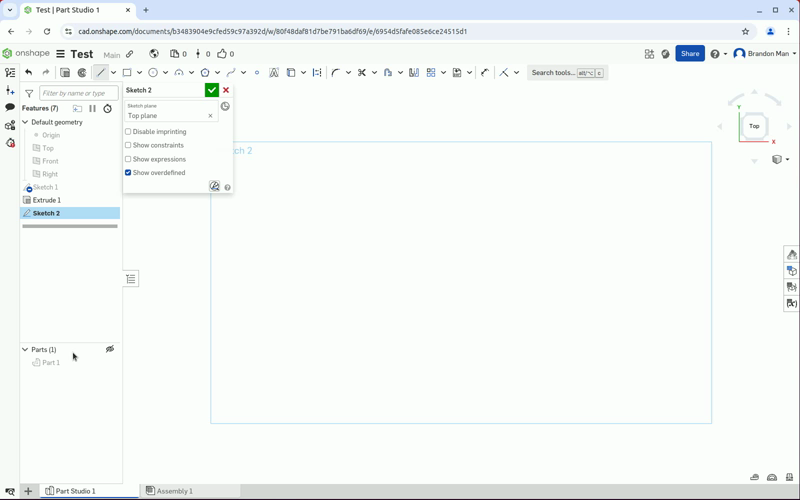
mouse_move(365, 223)
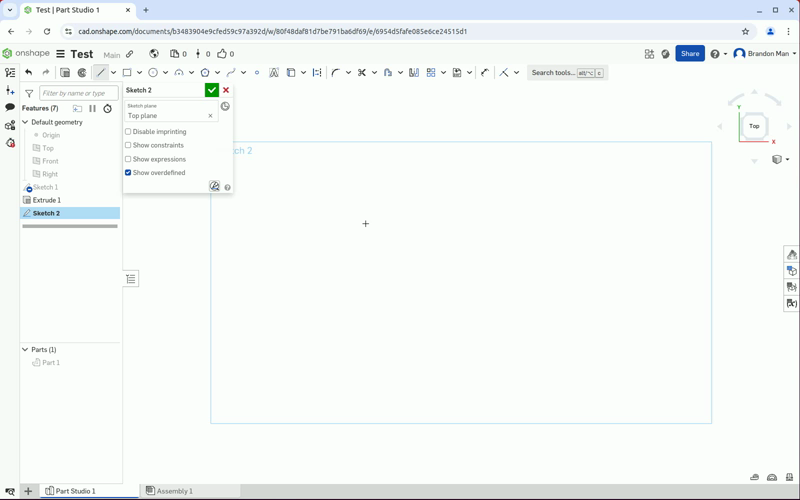
click(365, 223)
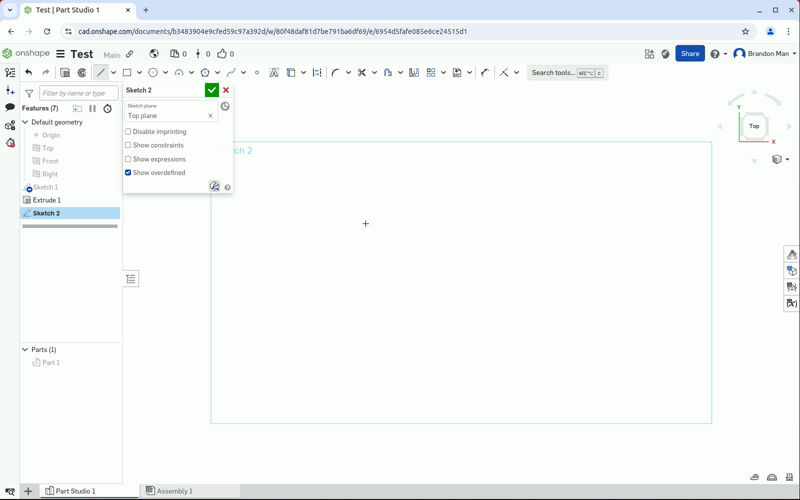
key_up(shift)
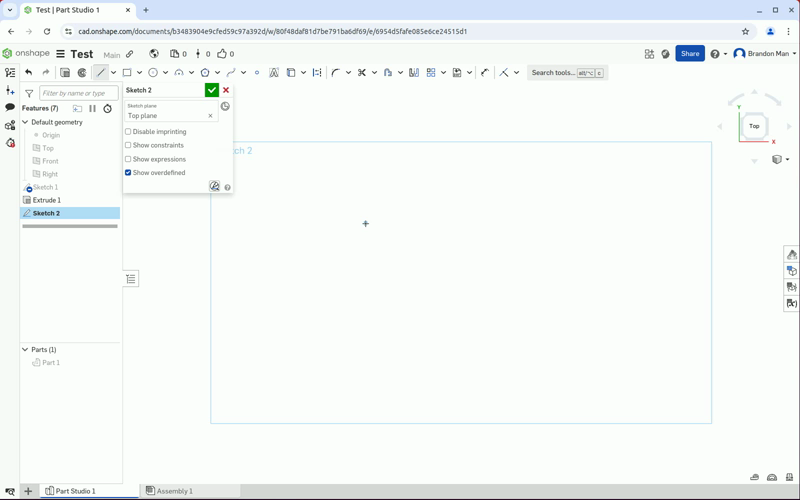
key_down(shift)
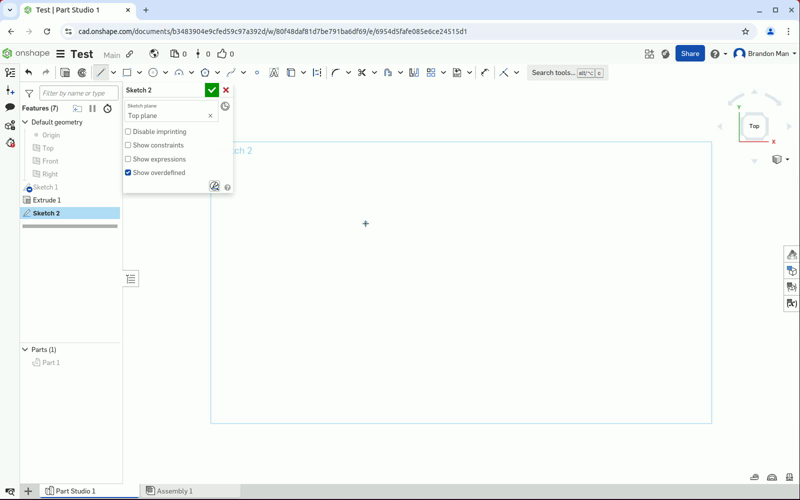
mouse_move(571, 223)
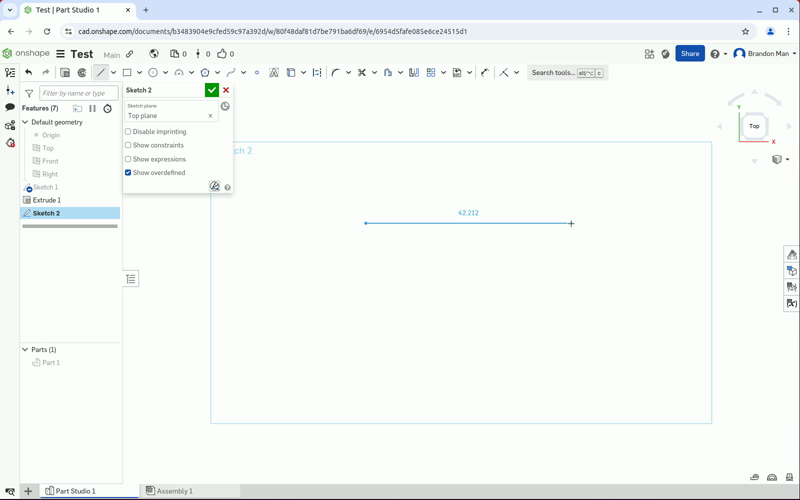
click(571, 223)
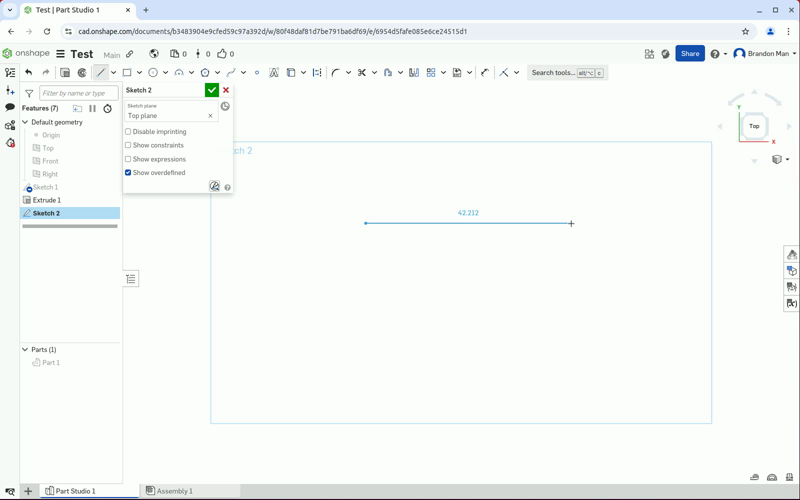
key_up(shift)
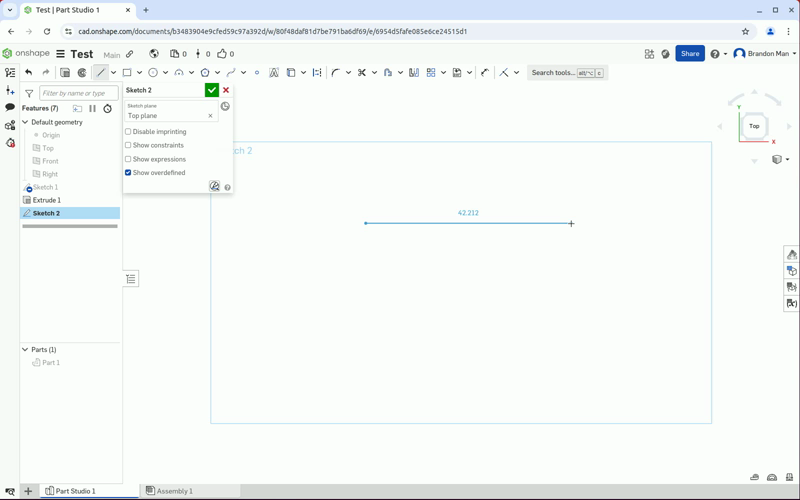
key_down(shift)
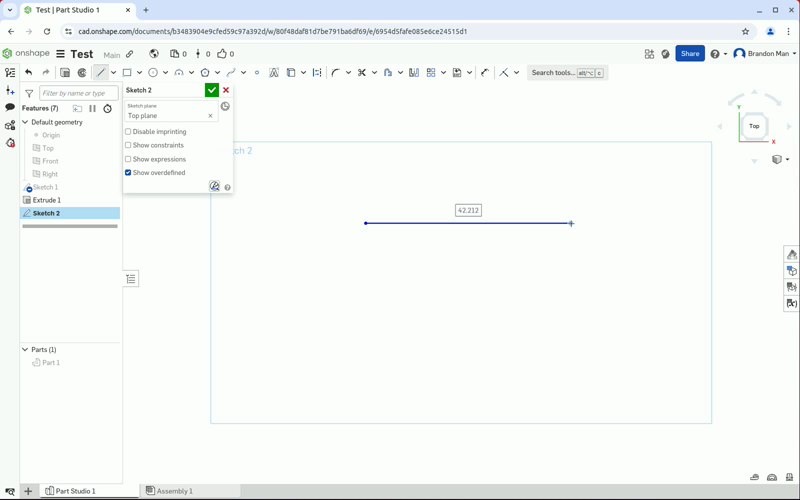
mouse_move(589, 223)
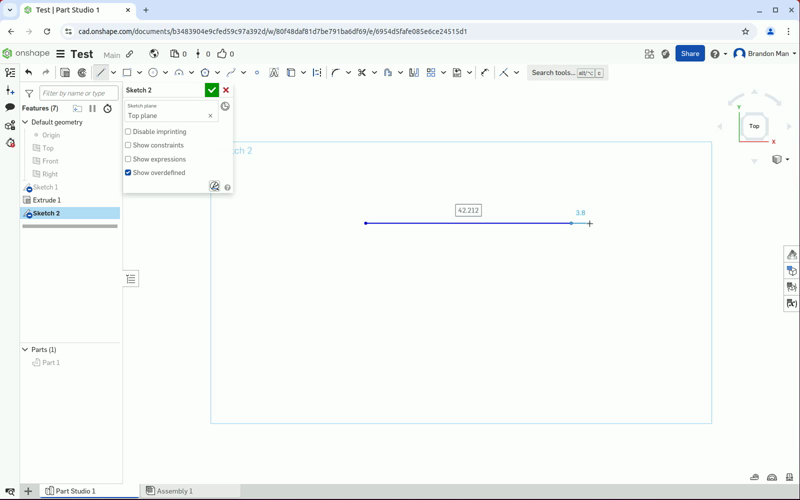
mouse_move(571, 219)
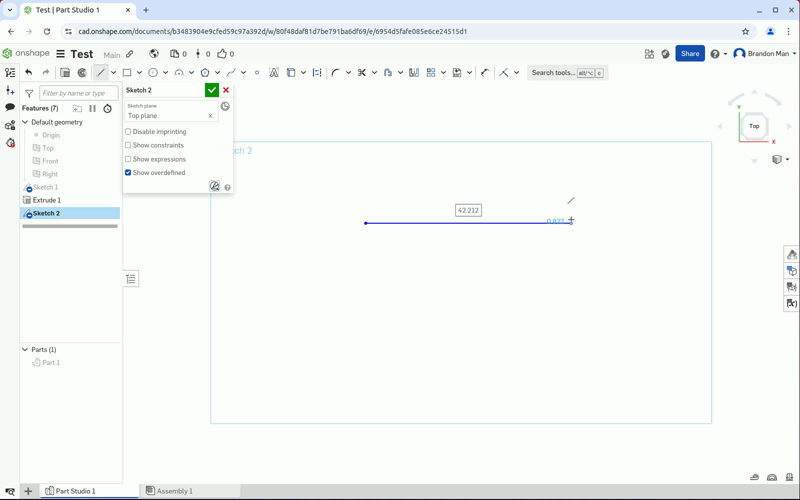
scroll(6)
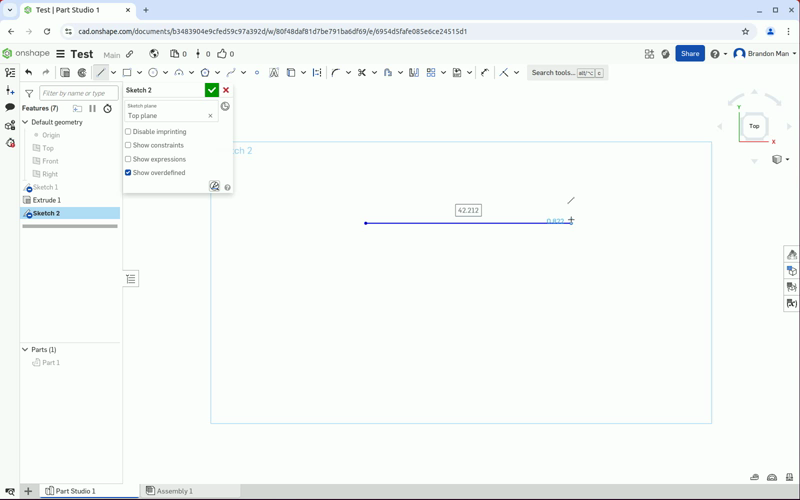
scroll(6)
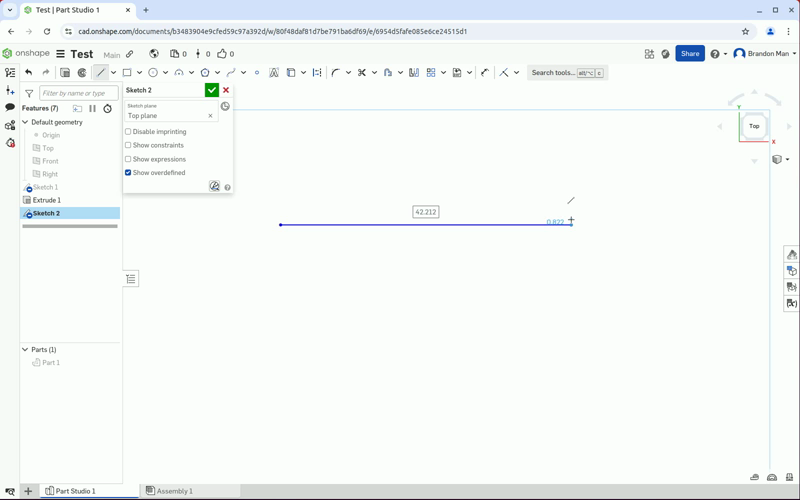
scroll(6)
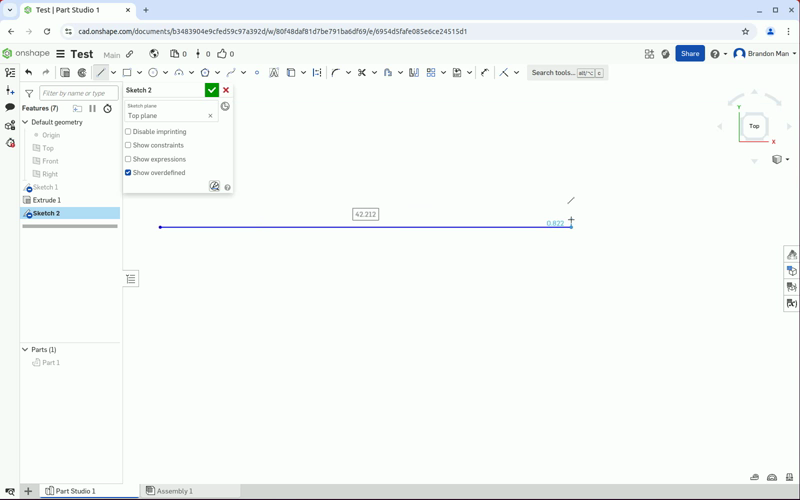
scroll(6)
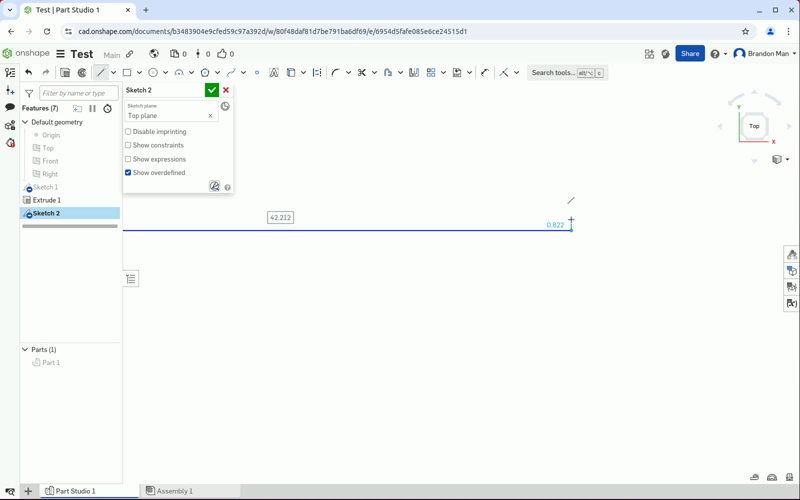
scroll(6)
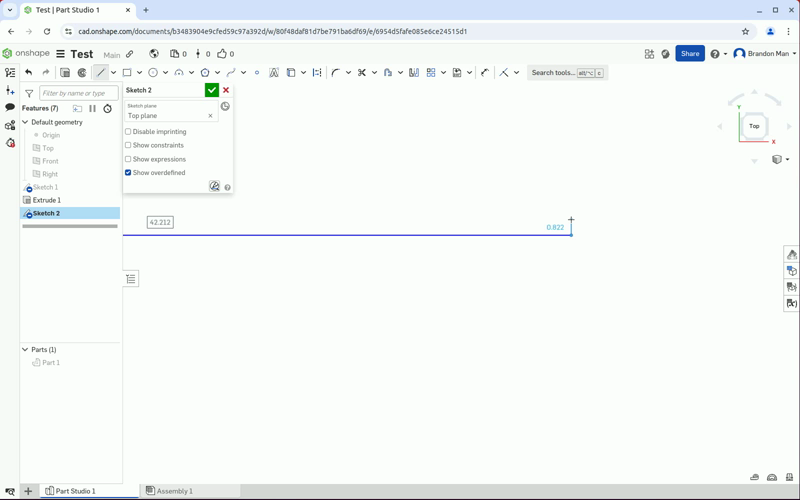
scroll(6)
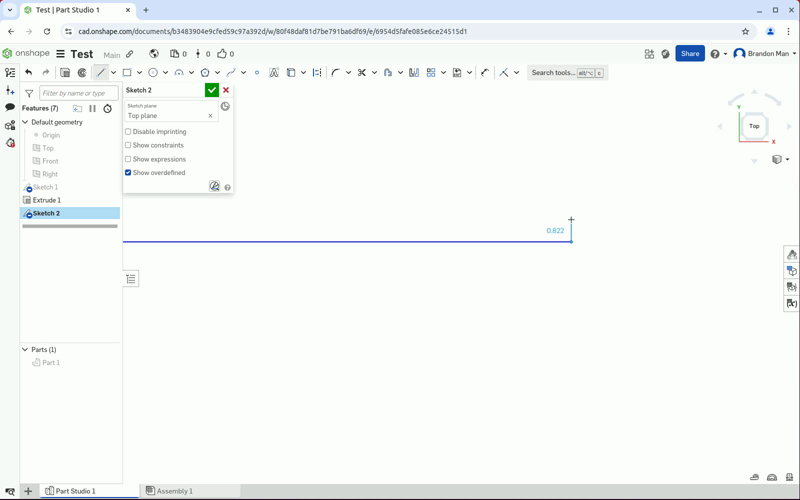
scroll(6)
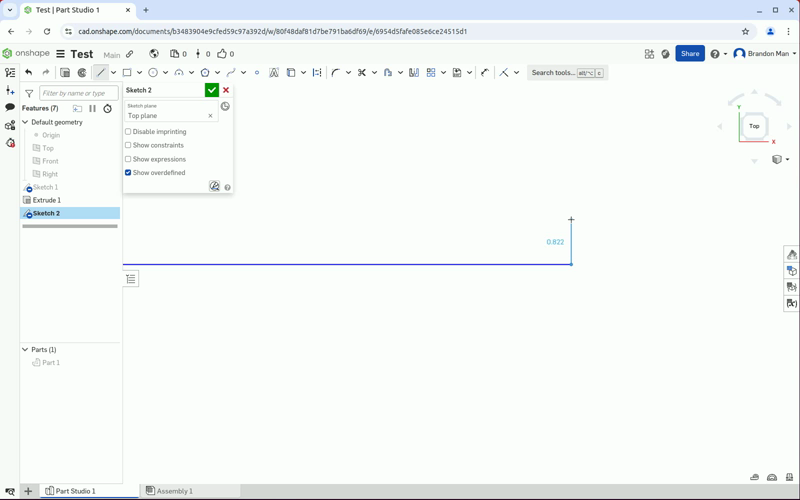
click(571, 219)
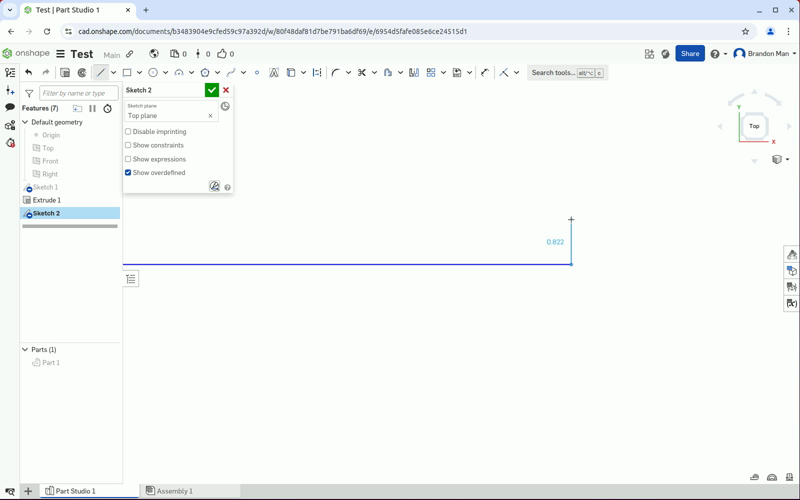
scroll(-6)
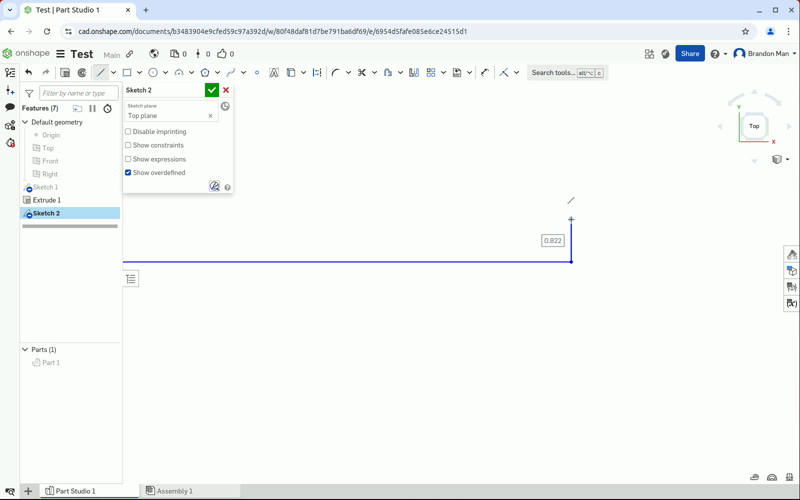
scroll(-6)
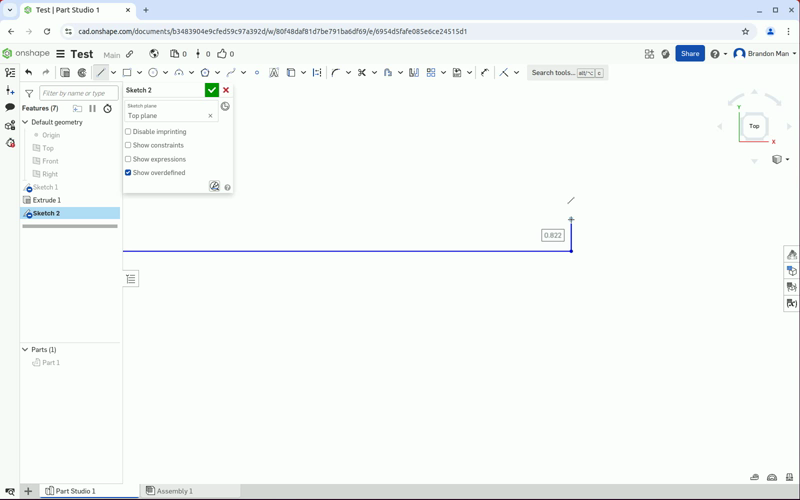
scroll(-6)
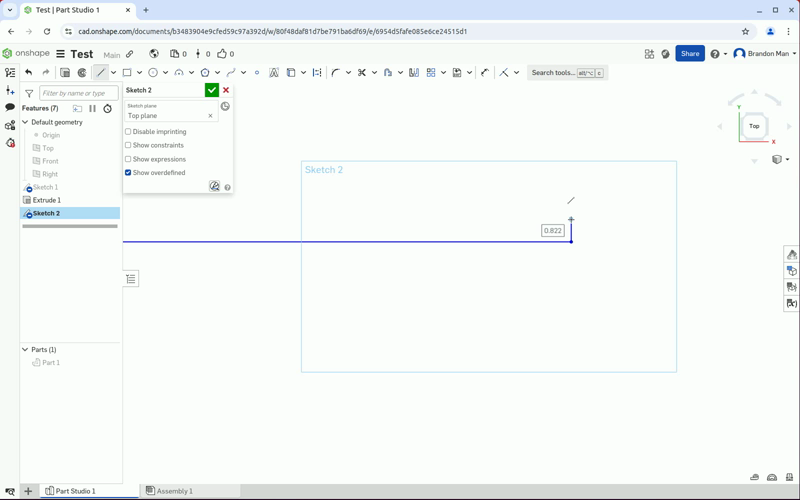
scroll(-6)
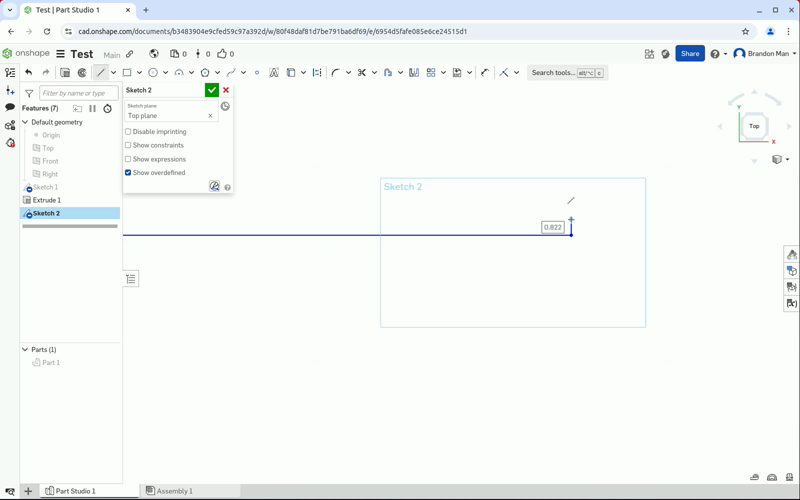
scroll(-6)
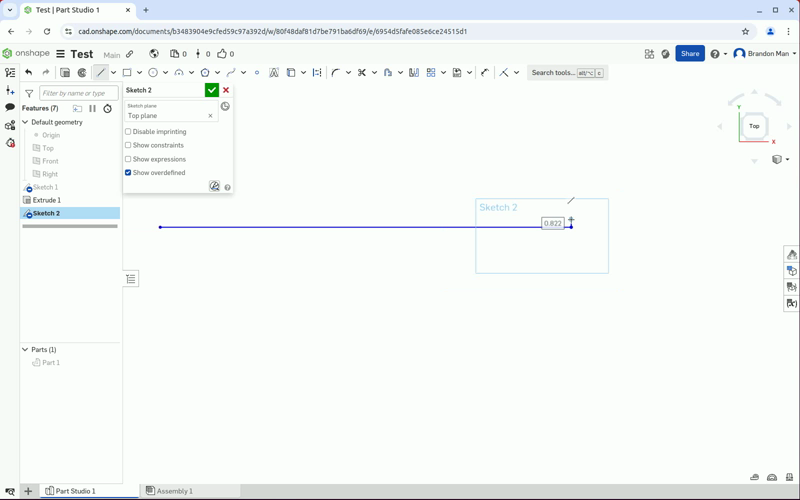
scroll(-6)
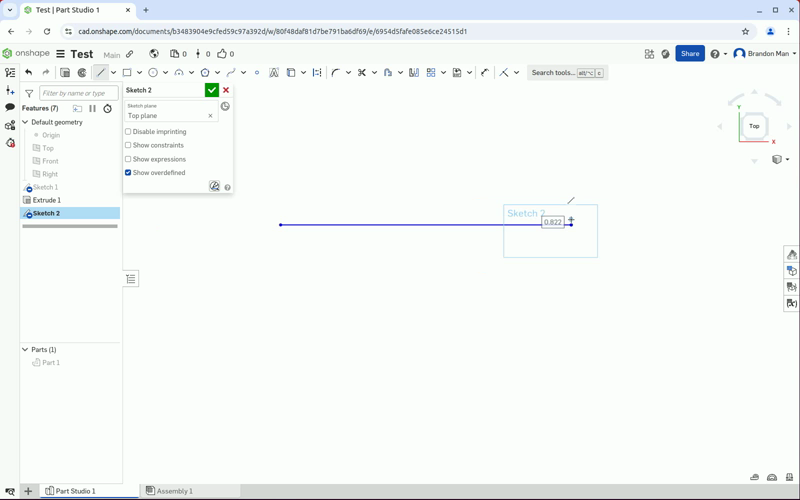
scroll(-6)
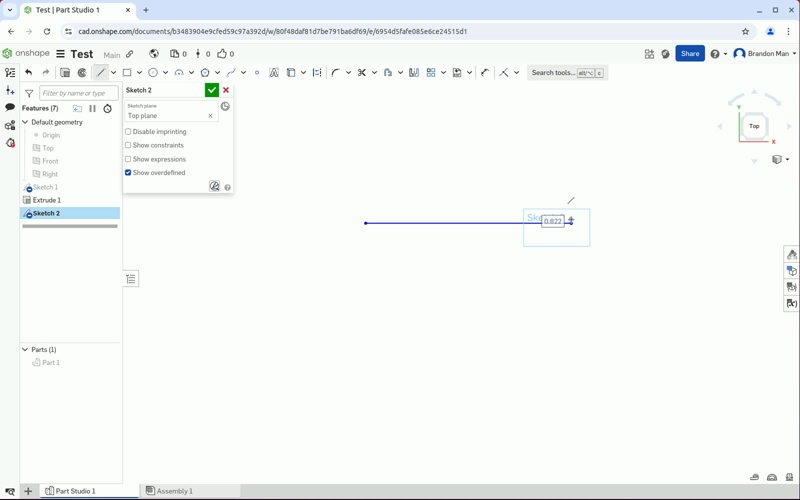
key_up(shift)
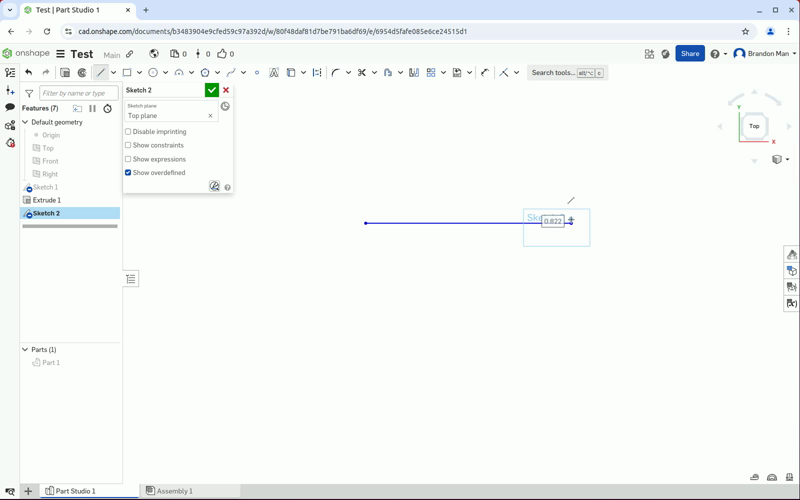
key_down(shift)
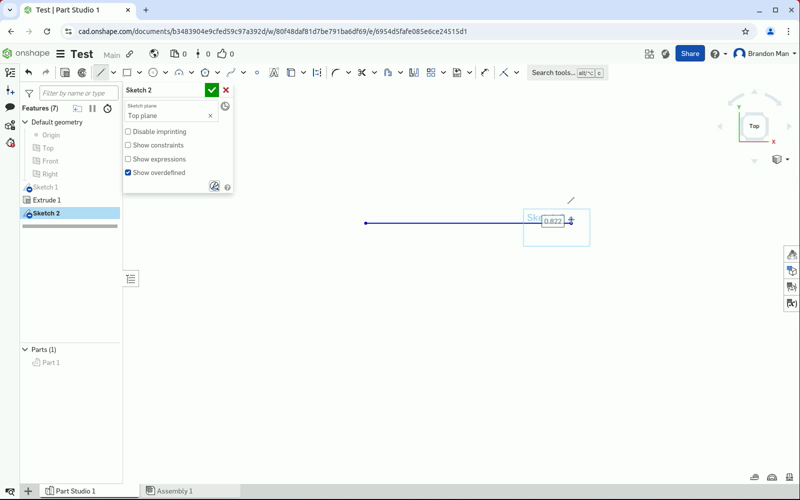
mouse_move(365, 219)
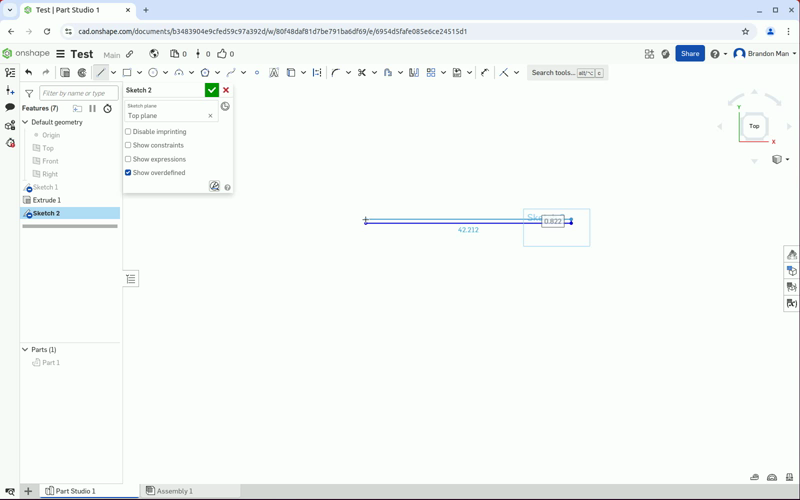
scroll(6)
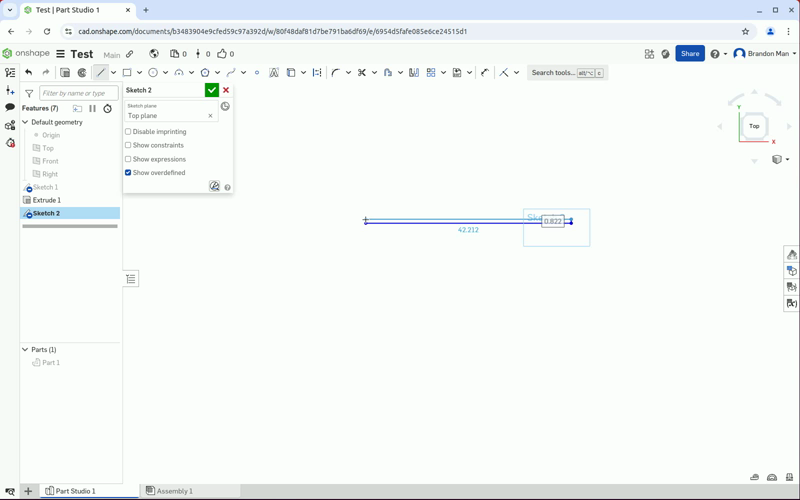
scroll(6)
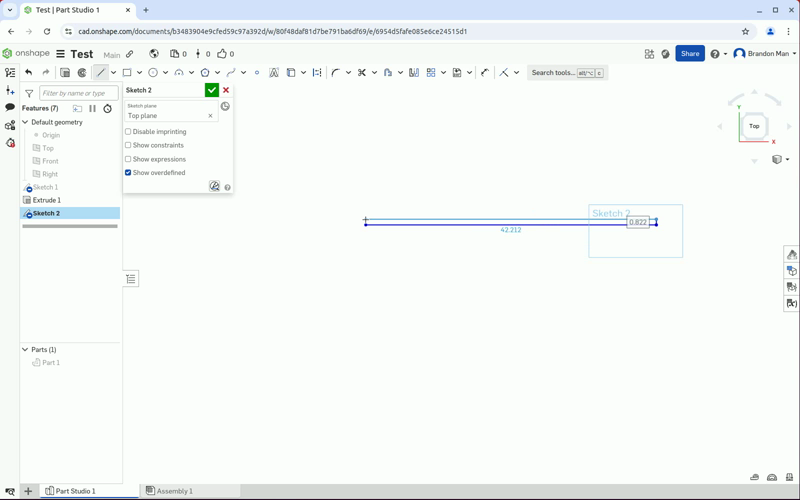
scroll(6)
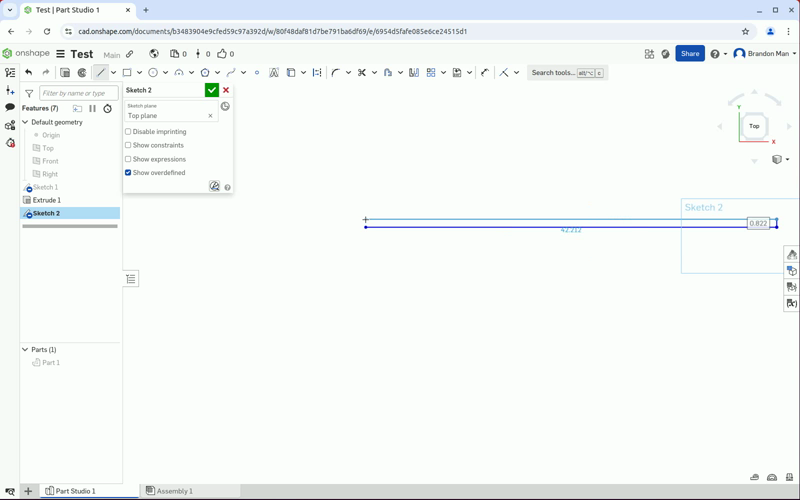
scroll(6)
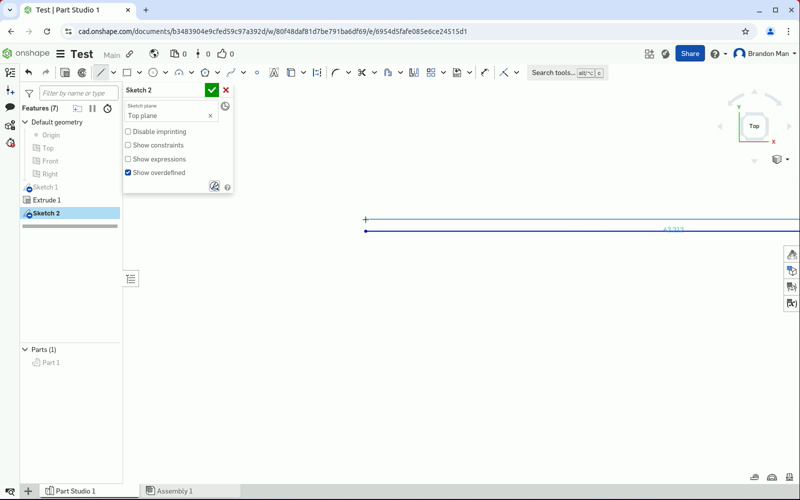
scroll(6)
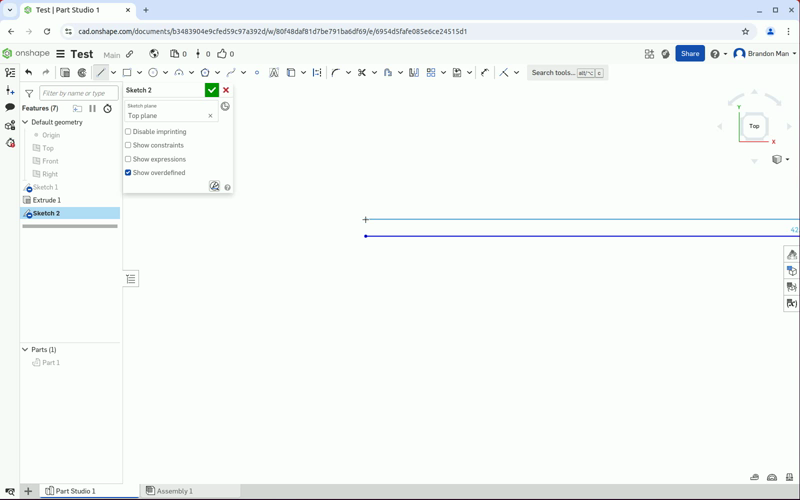
scroll(6)
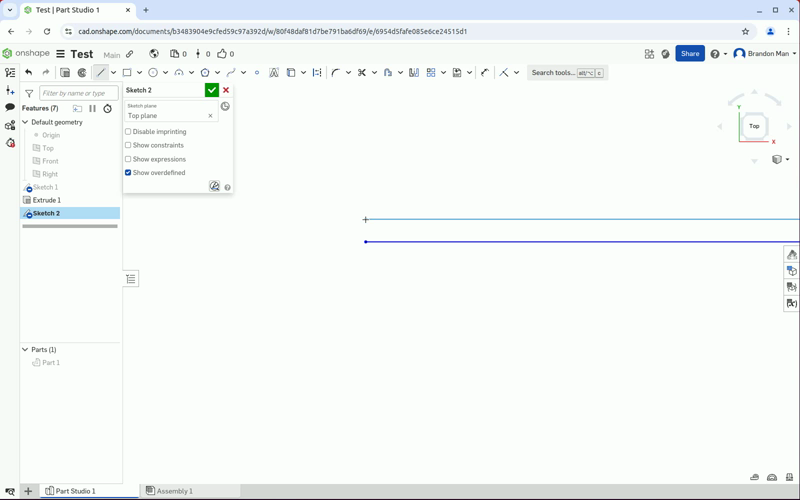
scroll(6)
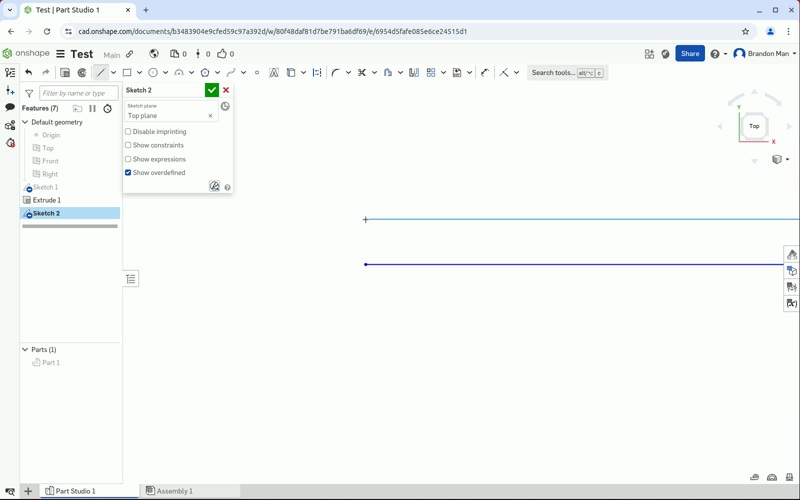
click(365, 219)
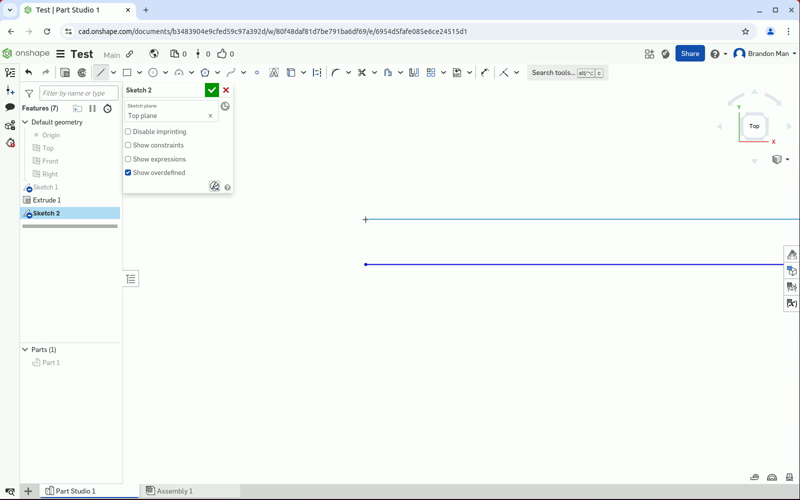
scroll(-6)
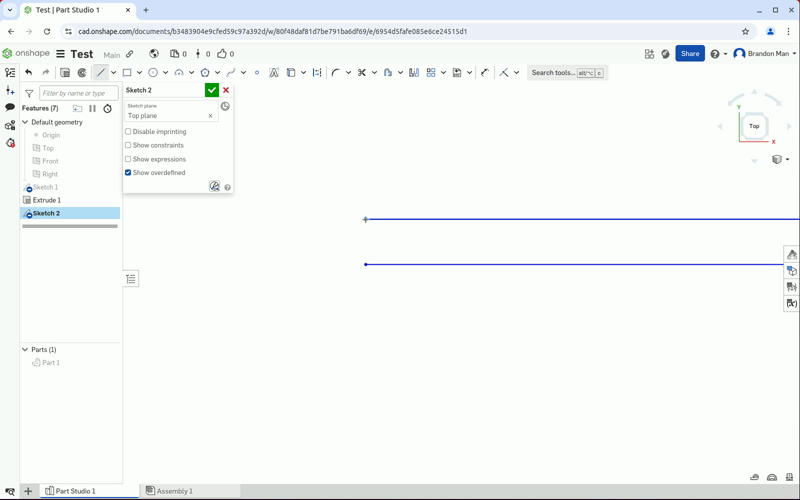
scroll(-6)
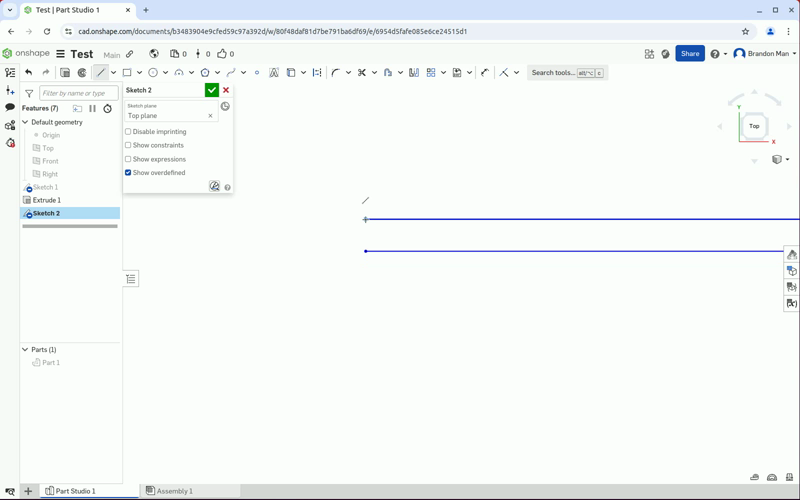
scroll(-6)
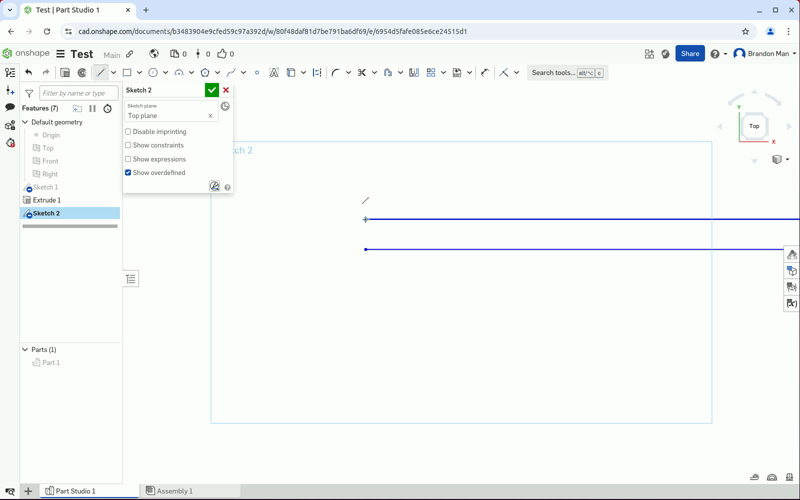
scroll(-6)
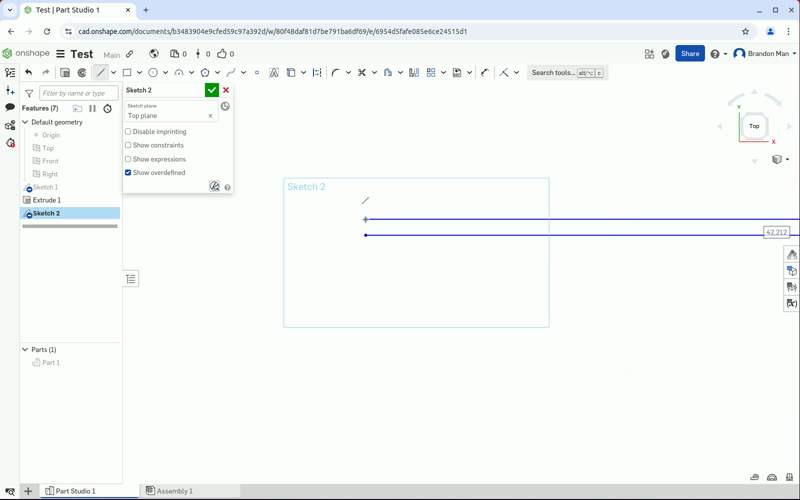
scroll(-6)
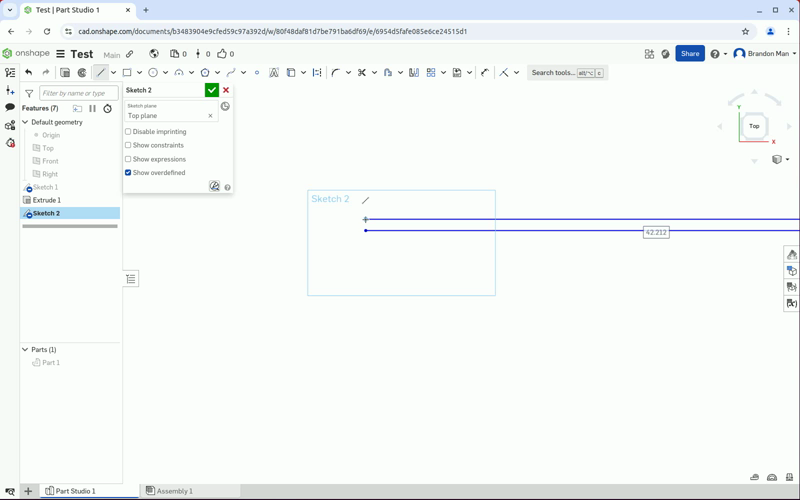
scroll(-6)
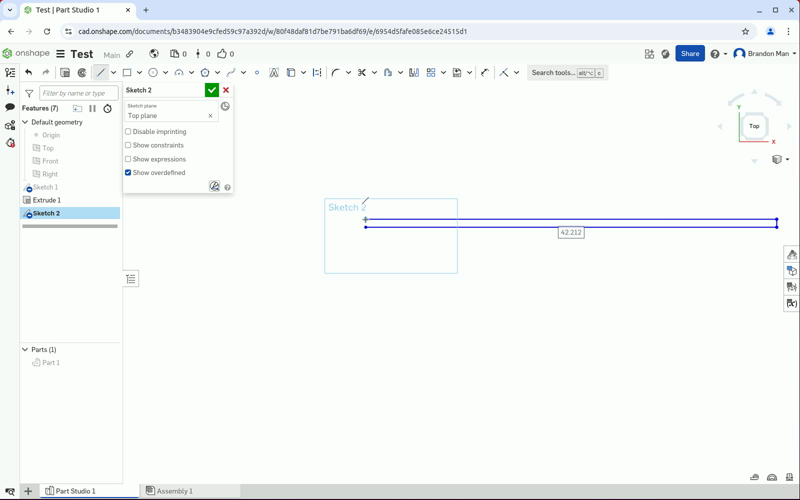
scroll(-6)
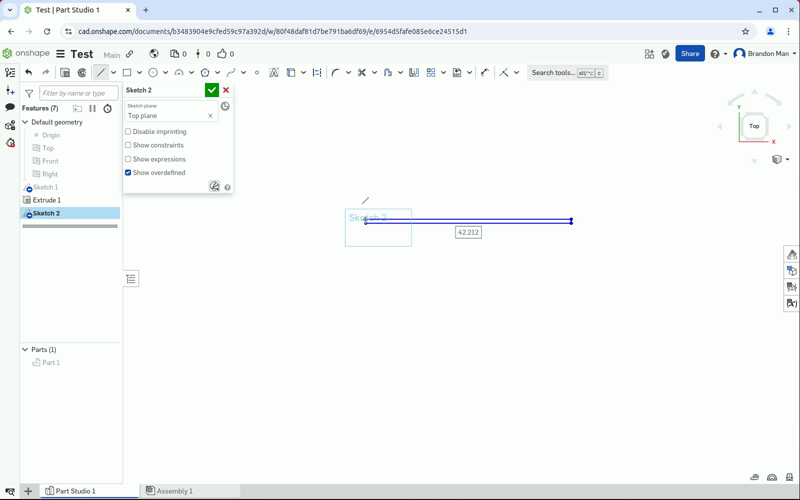
key_up(shift)
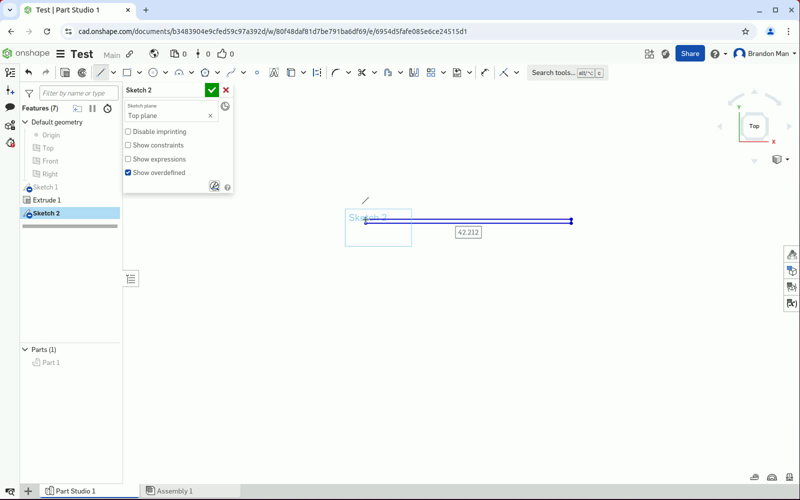
mouse_move(395, 219)
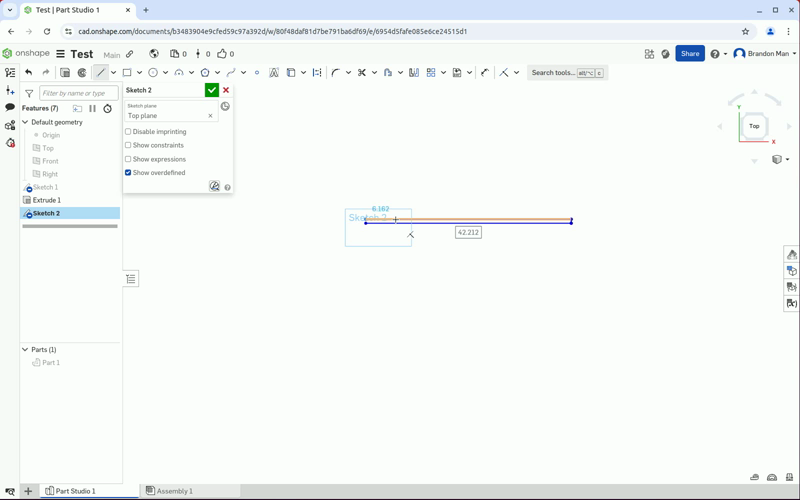
key_down(shift)
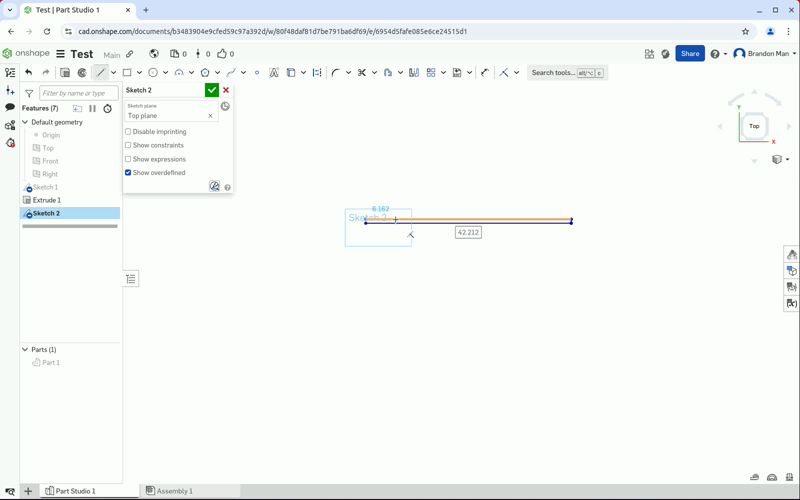
mouse_move(365, 223)
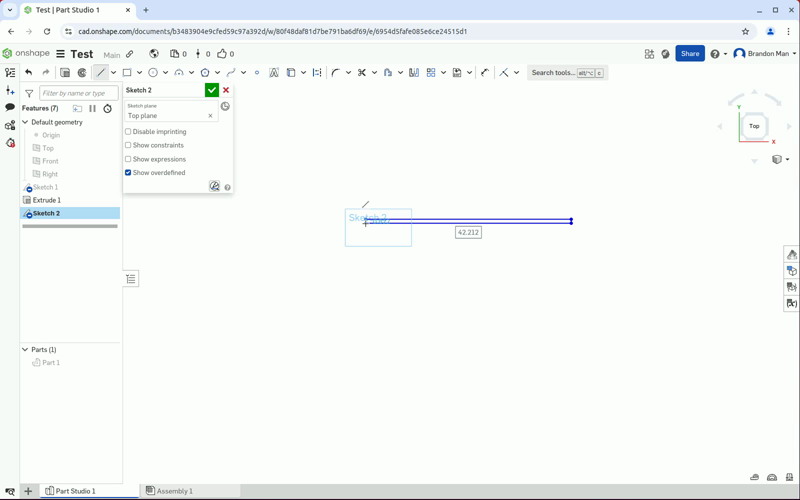
scroll(6)
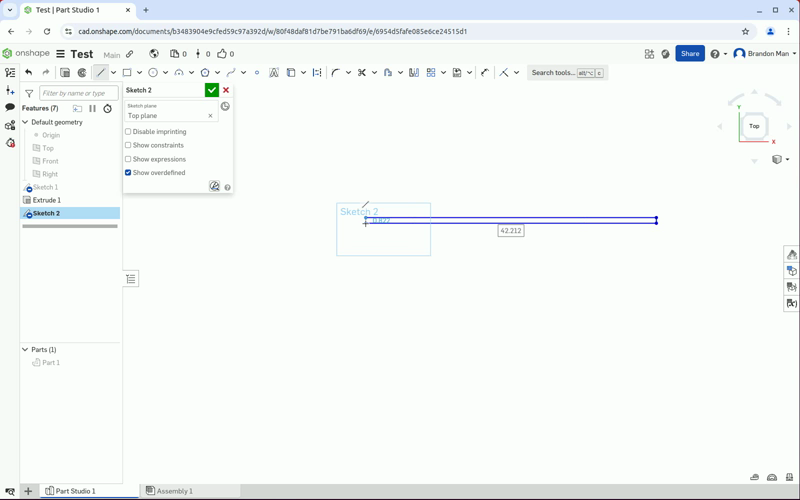
scroll(6)
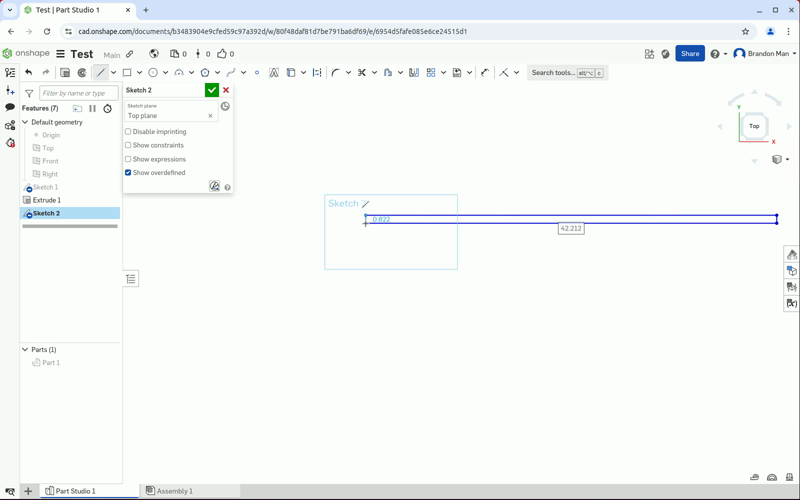
scroll(6)
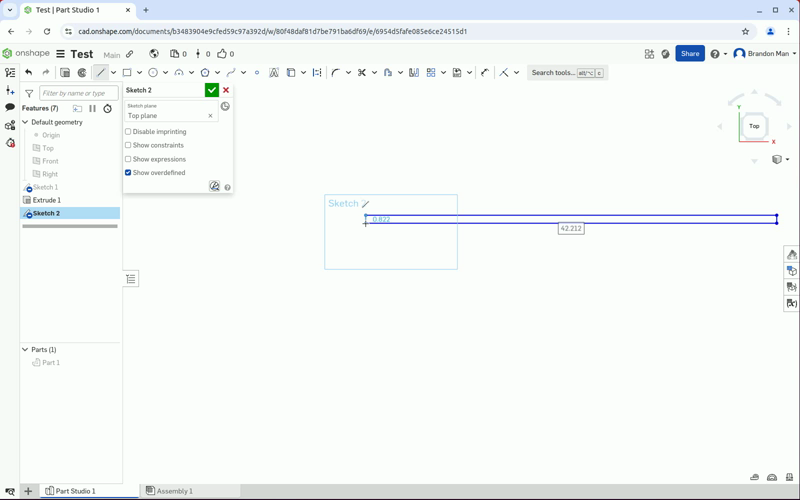
scroll(6)
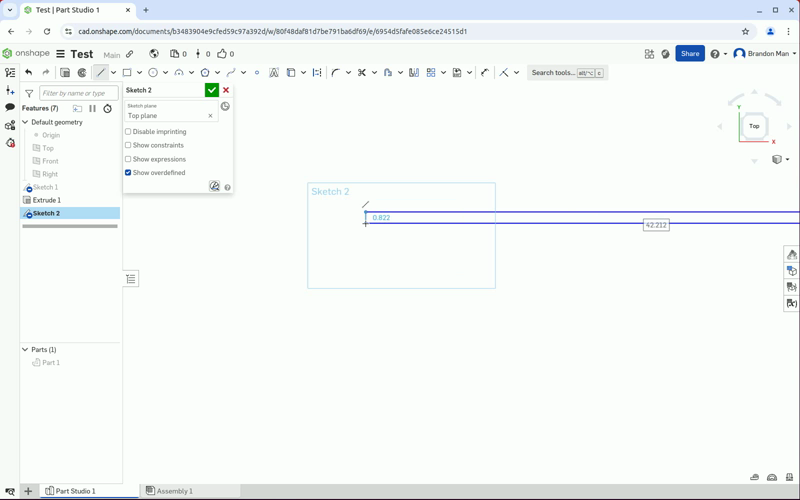
scroll(6)
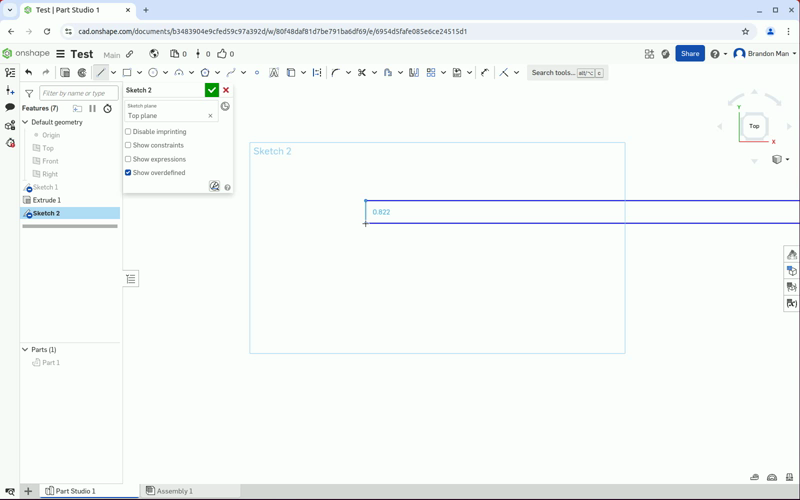
scroll(6)
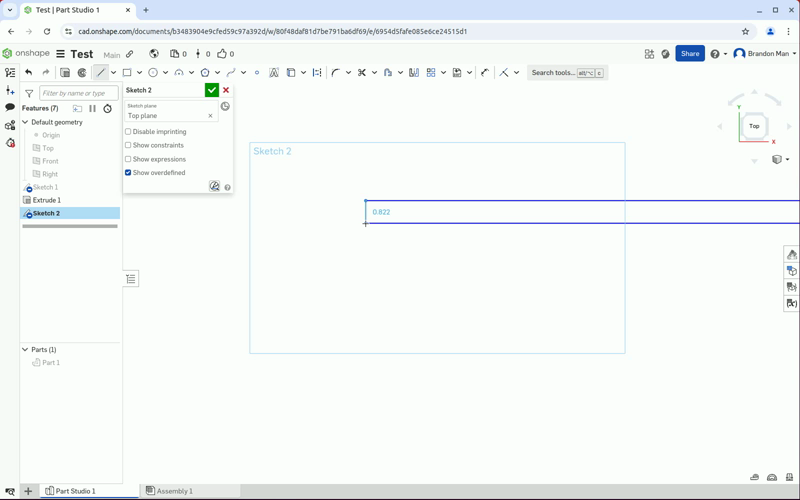
scroll(6)
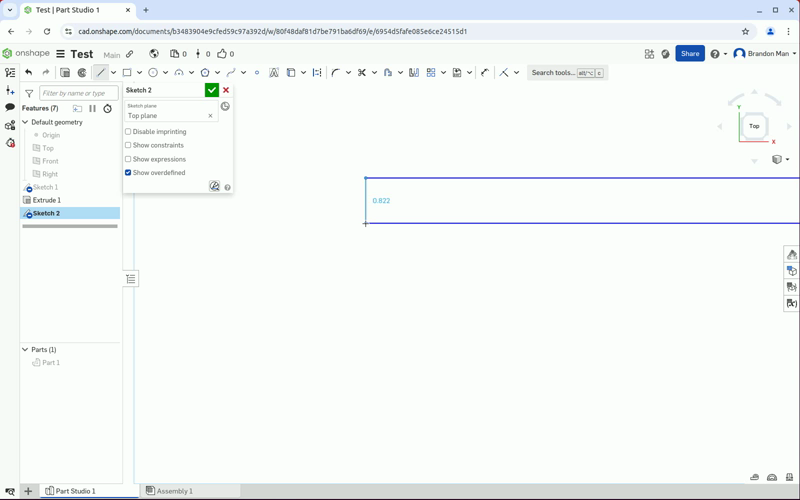
key_up(shift)
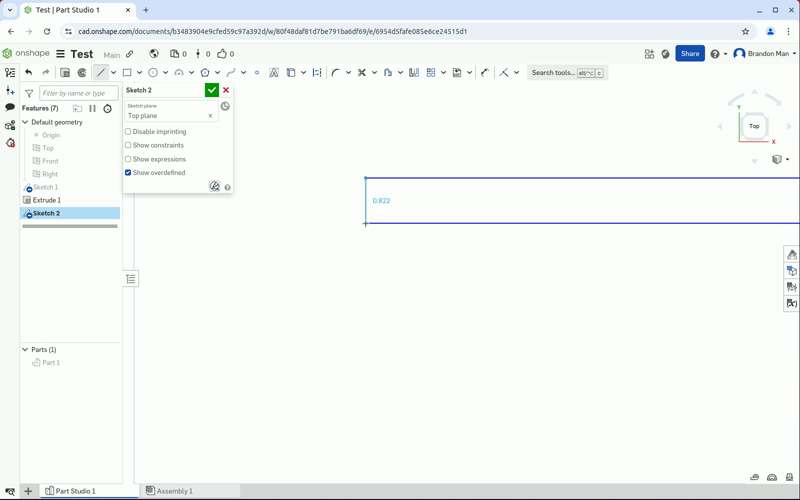
click(365, 223)
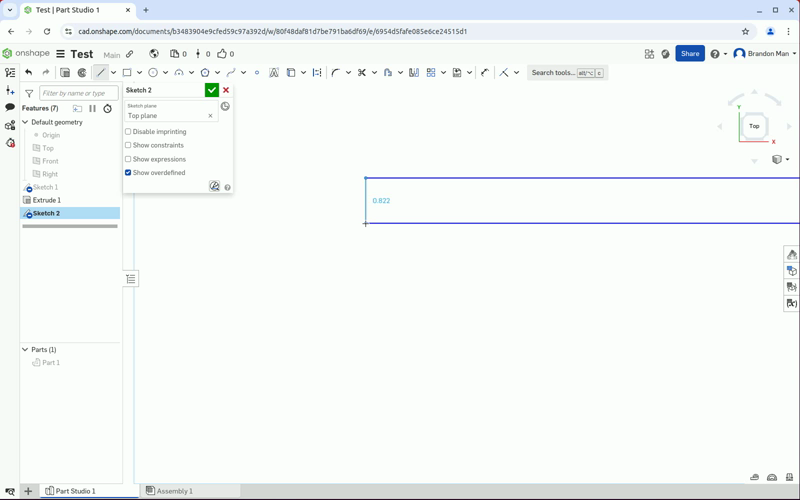
scroll(-6)
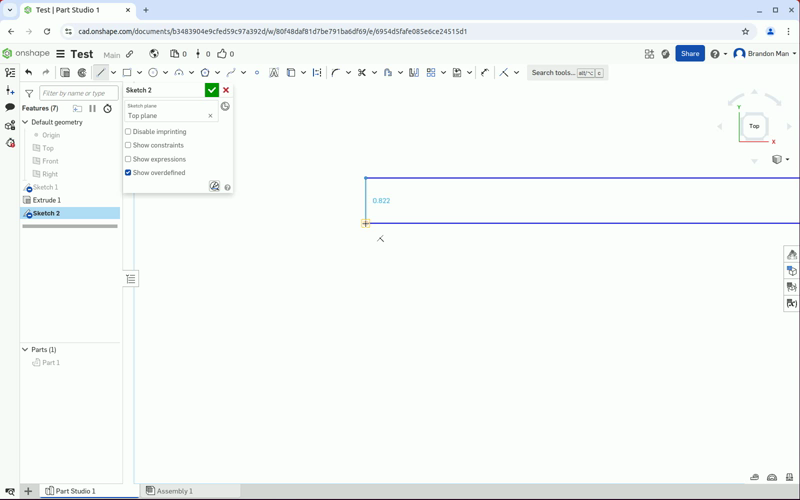
scroll(-6)
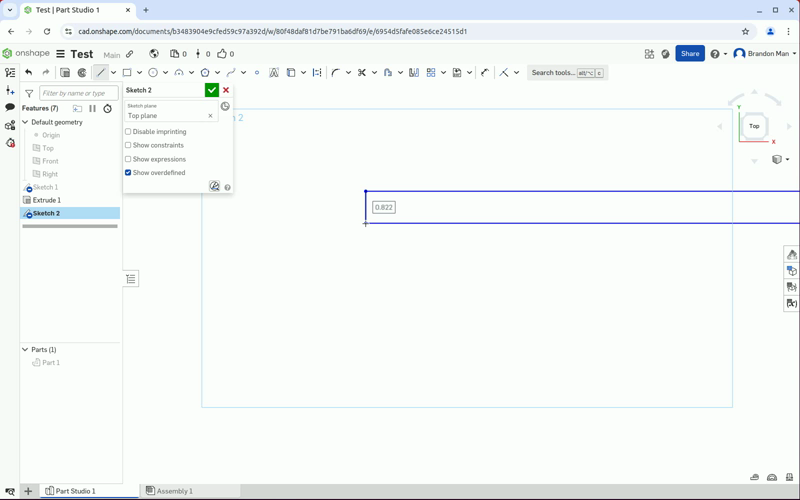
scroll(-6)
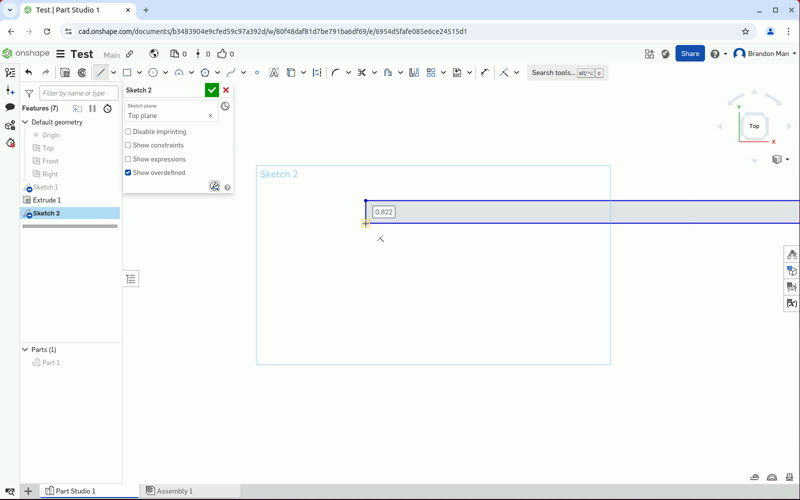
scroll(-6)
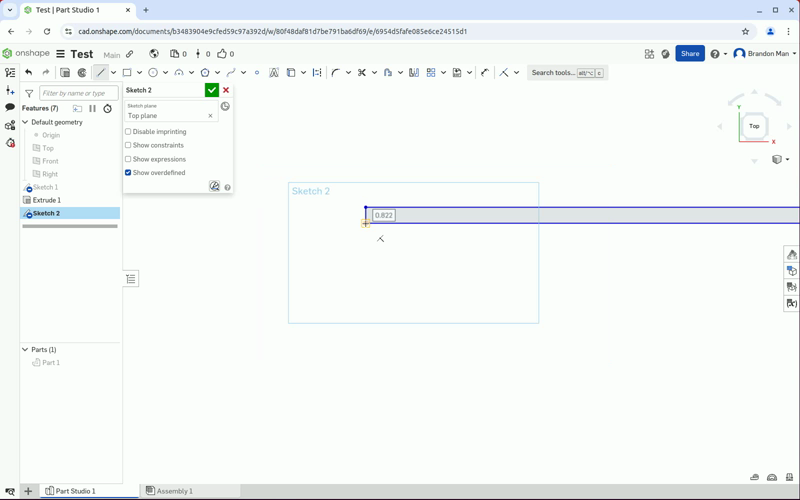
scroll(-6)
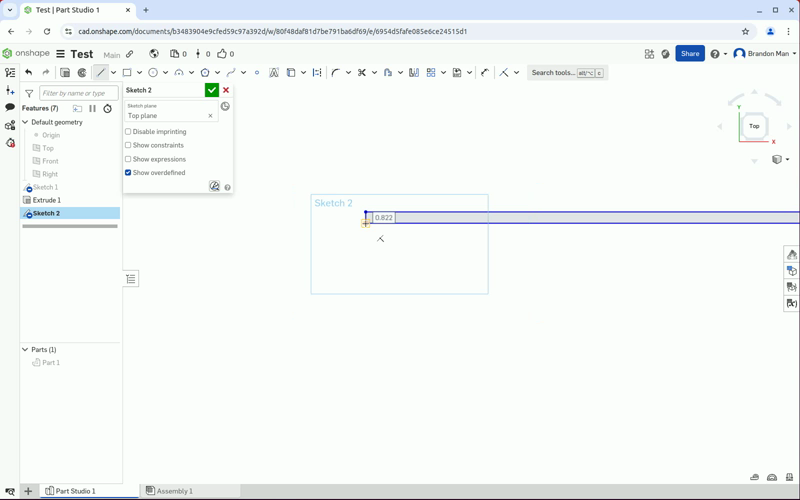
scroll(-6)
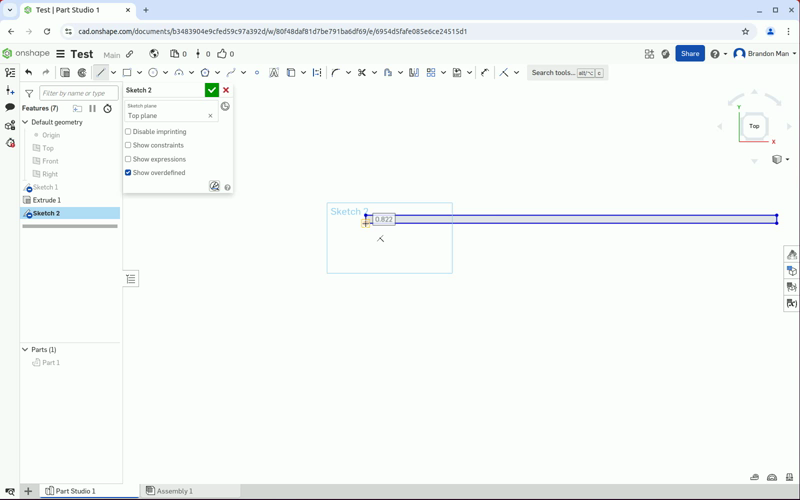
scroll(-6)
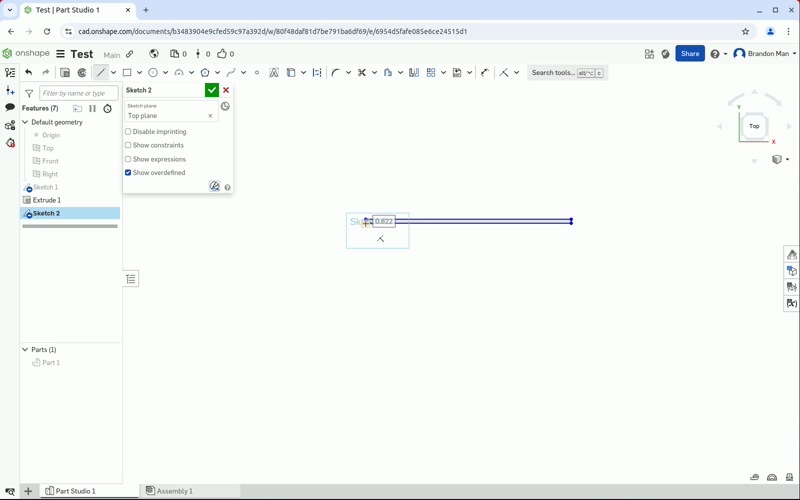
key(esc)
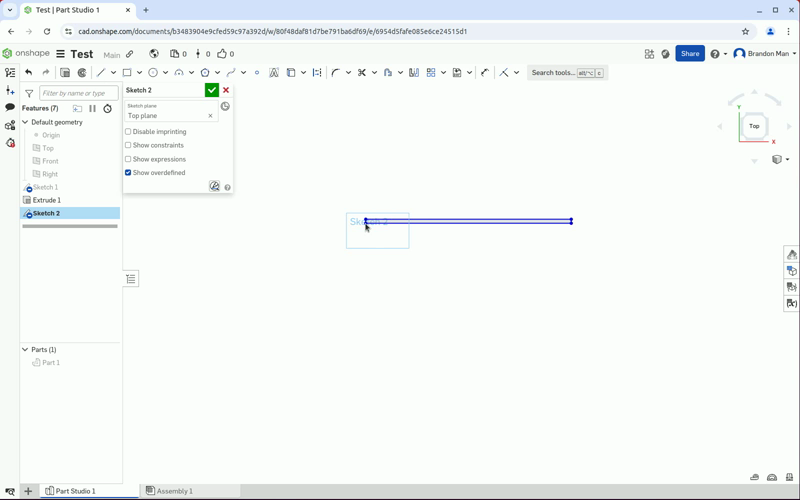
mouse_move(377, 219)
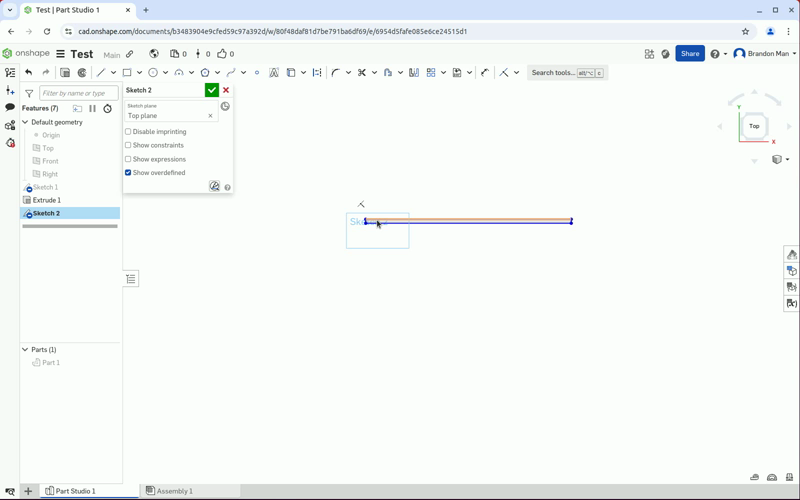
scroll(6)
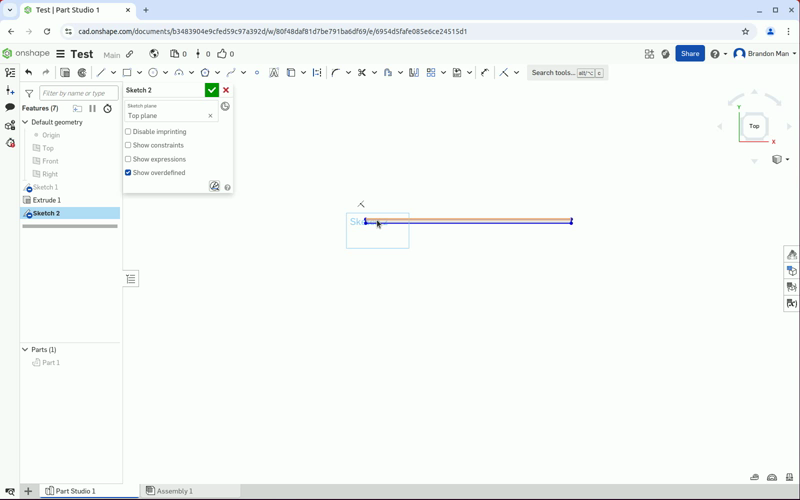
scroll(6)
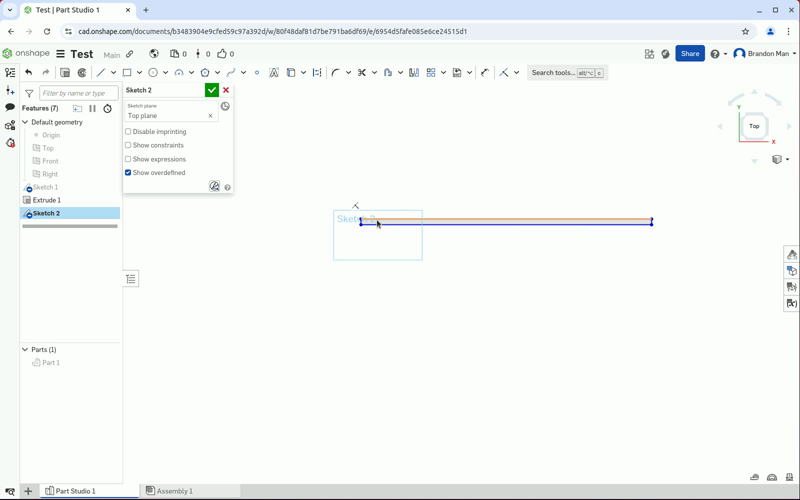
scroll(6)
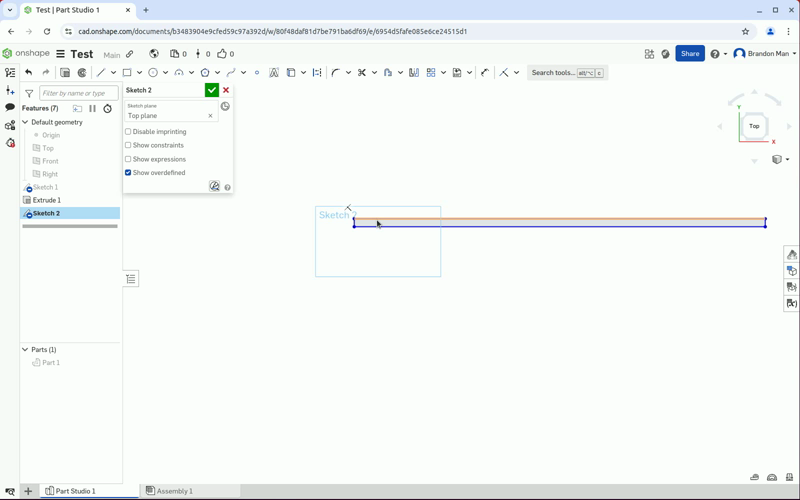
scroll(6)
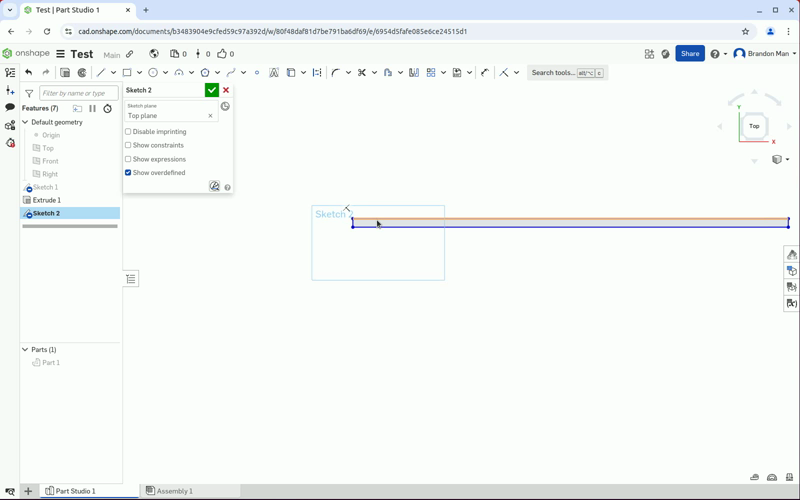
scroll(6)
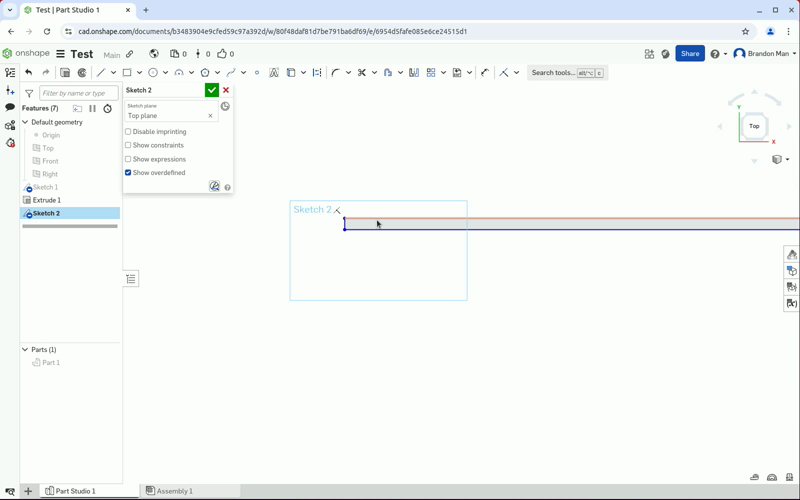
scroll(6)
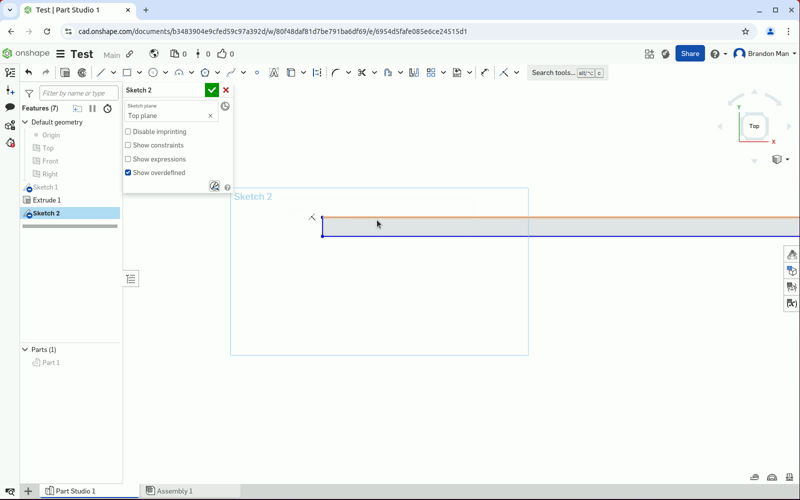
scroll(6)
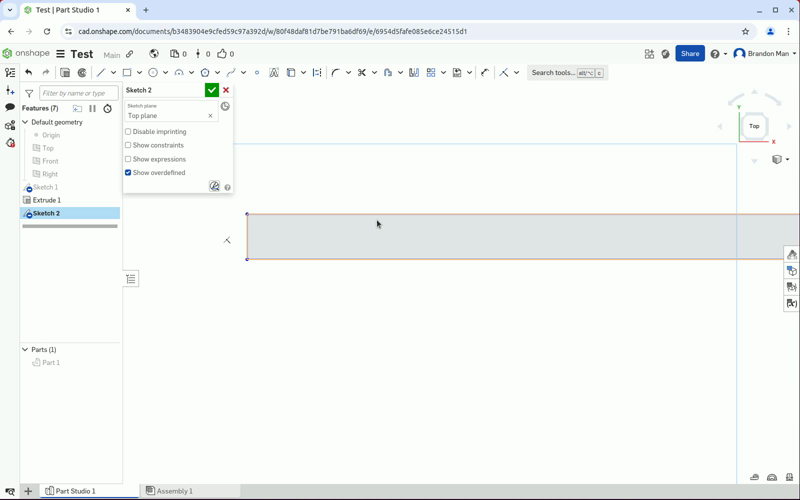
click(377, 219)
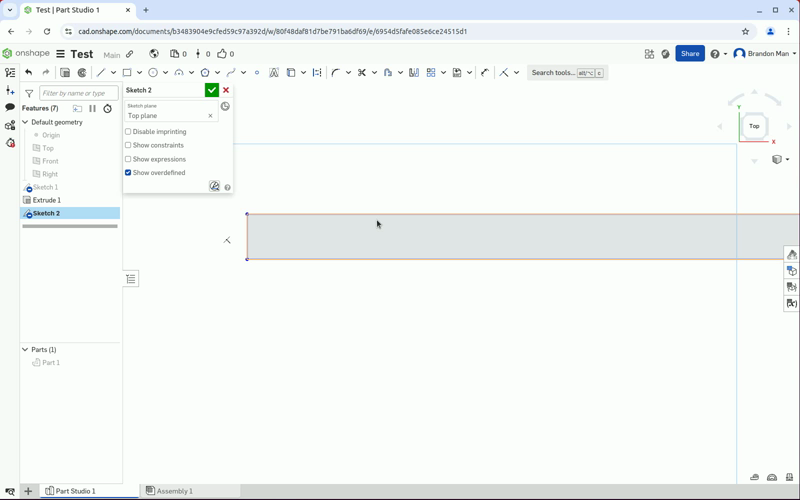
scroll(-6)
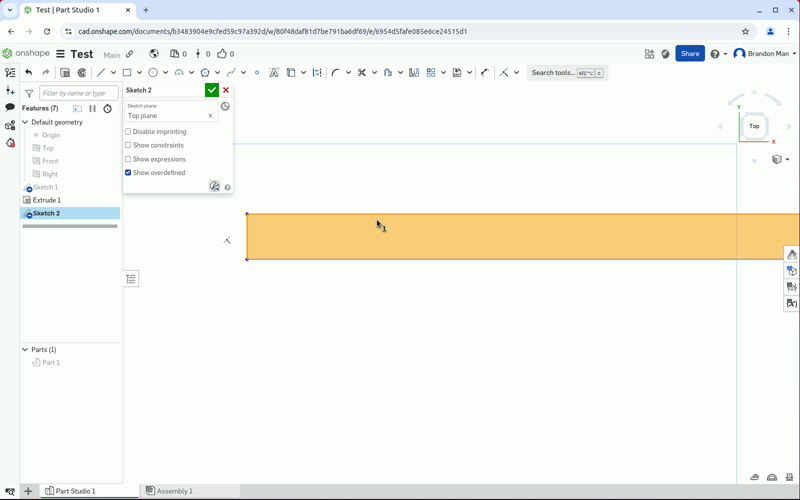
scroll(-6)
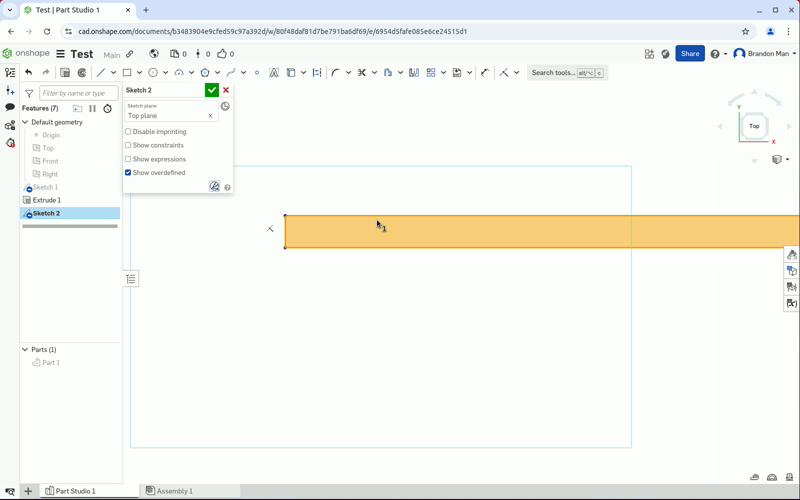
scroll(-6)
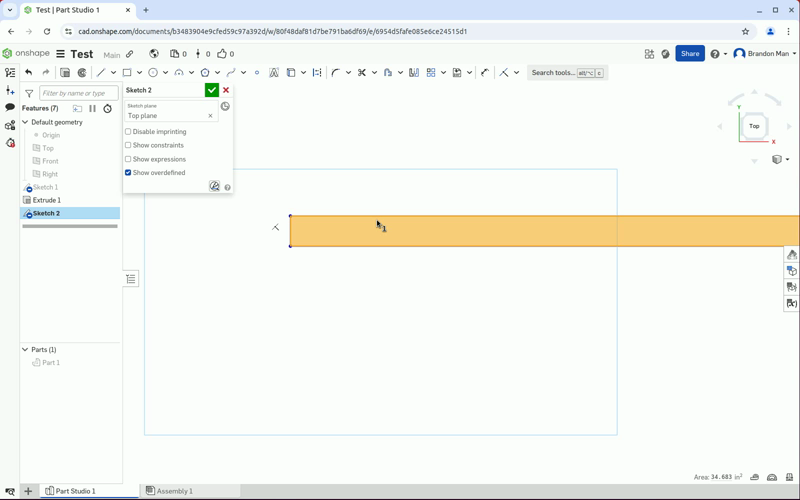
scroll(-6)
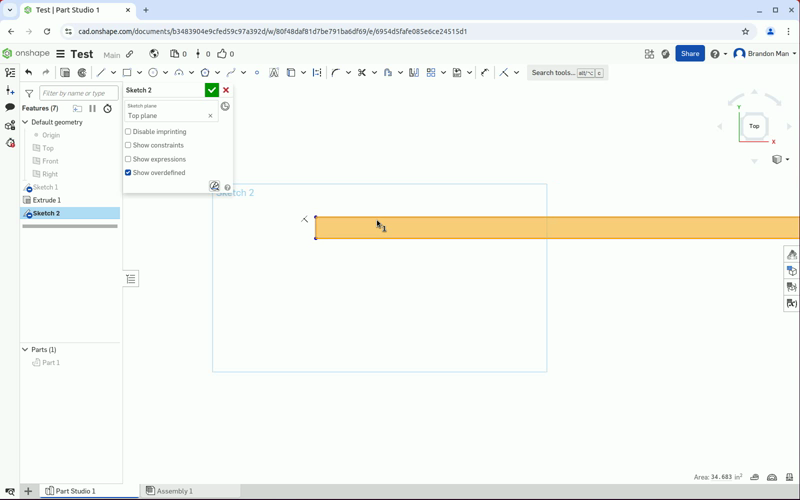
scroll(-6)
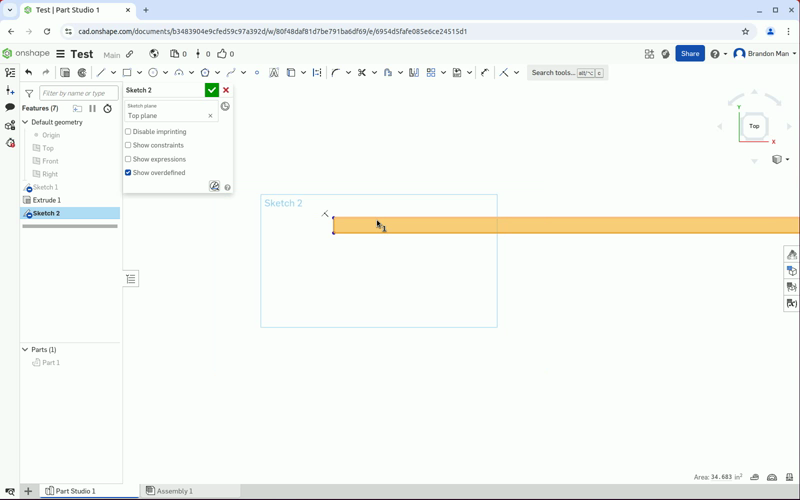
scroll(-6)
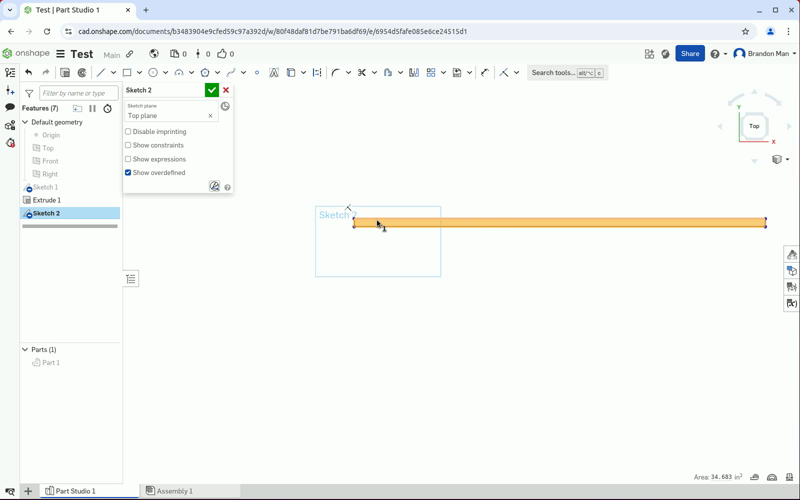
scroll(-6)
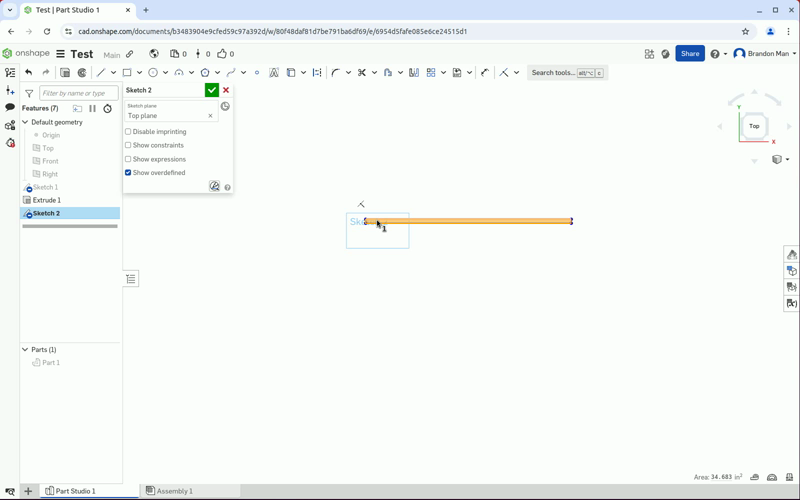
mouse_move(73, 352)
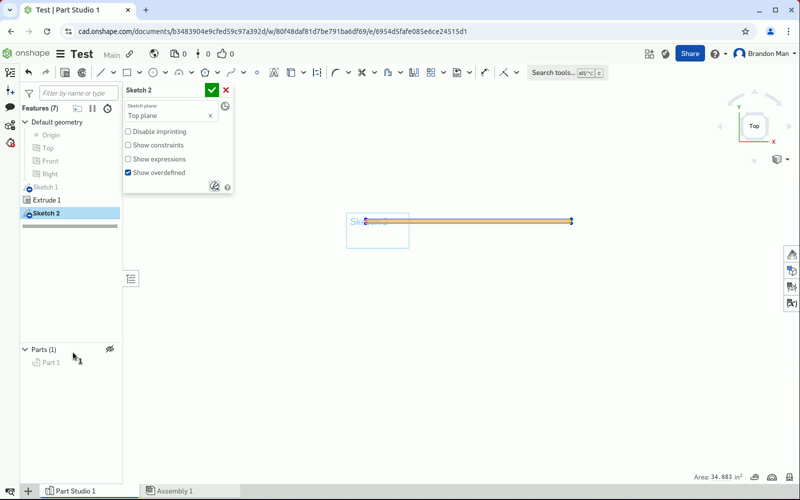
key(shift+y)
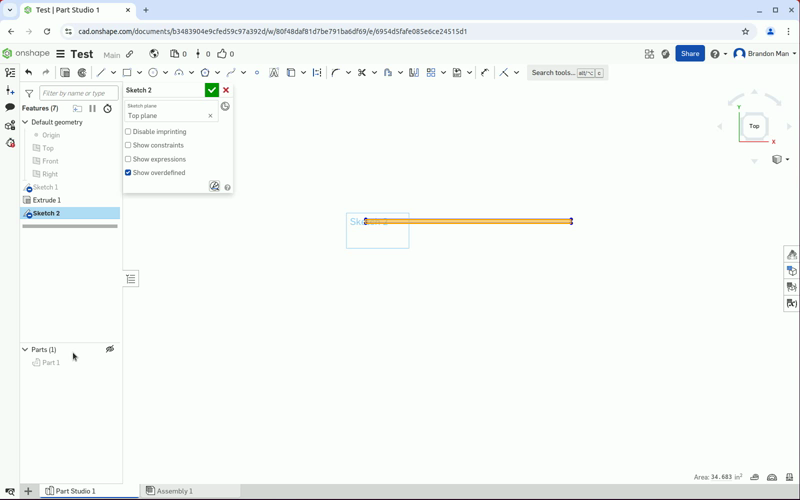
key(shift+e)
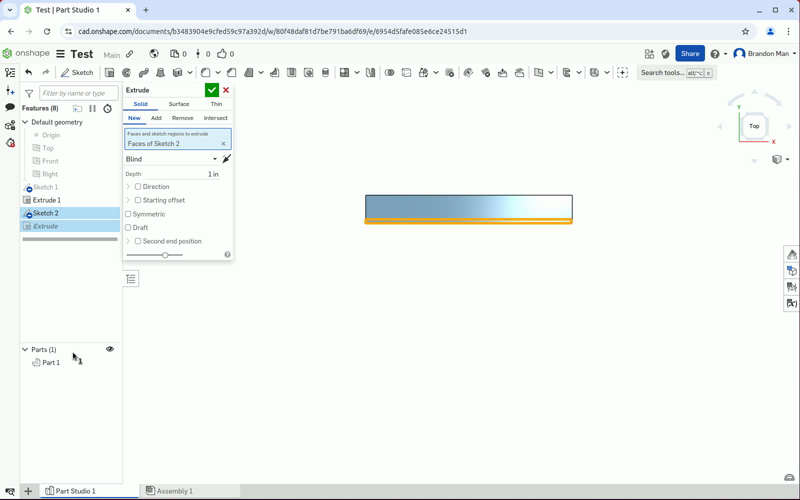
mouse_move(143, 106)
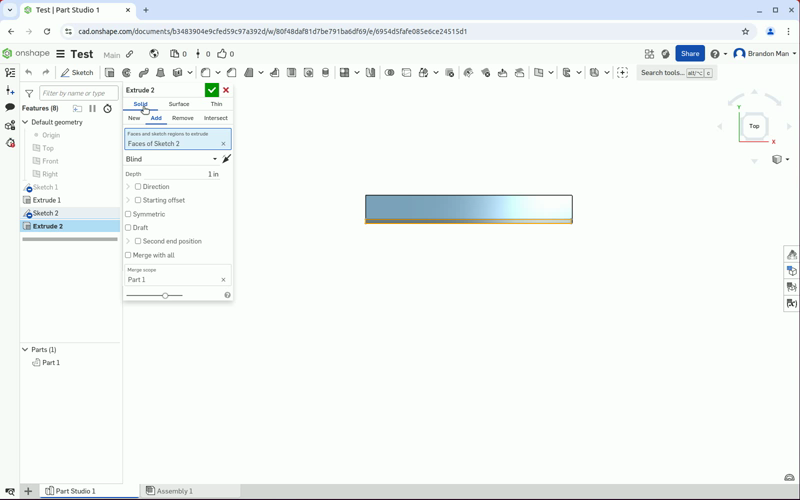
click(143, 106)
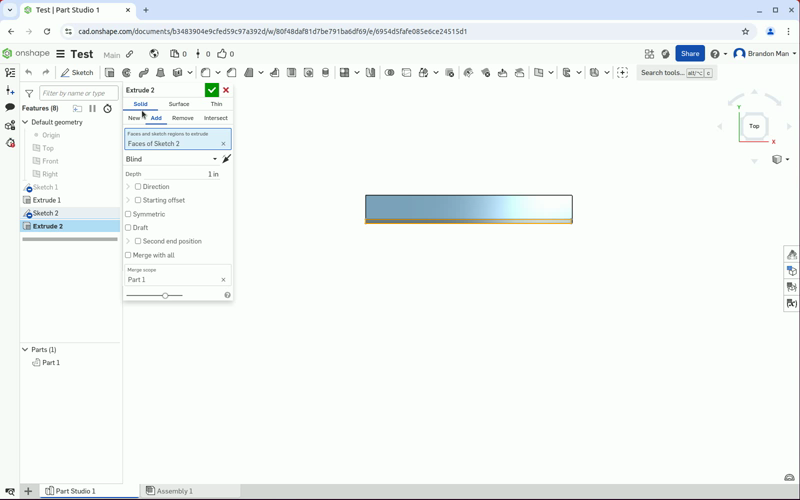
mouse_move(137, 120)
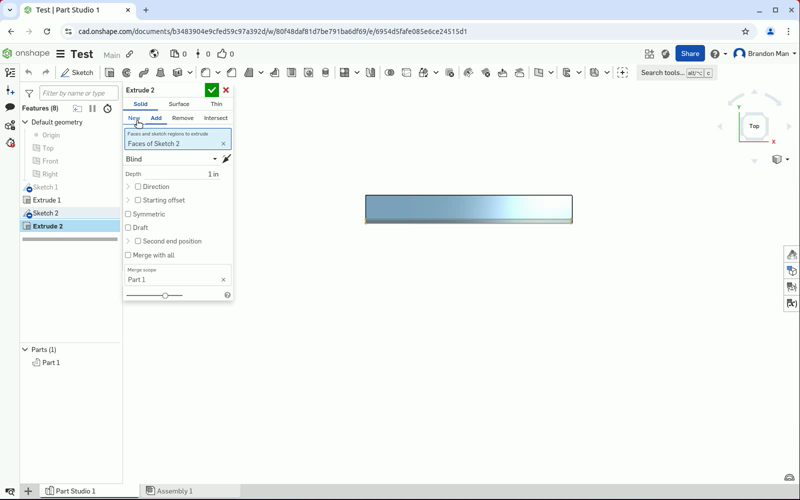
click(137, 120)
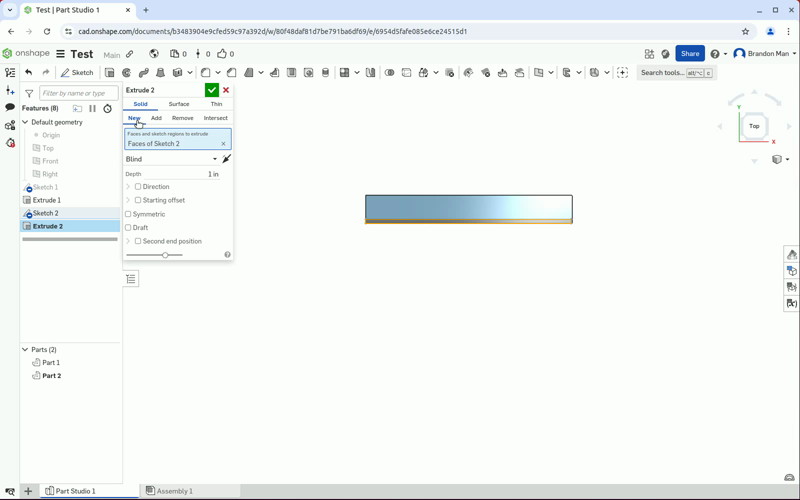
key(tab, 4)
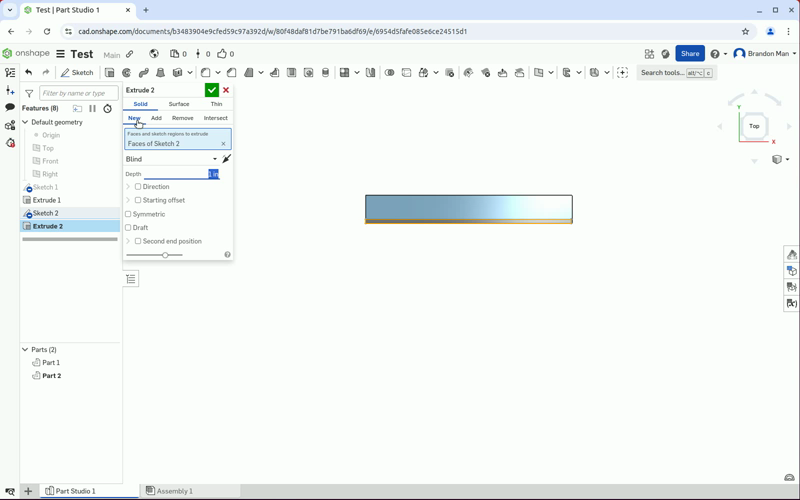
text(5.536)
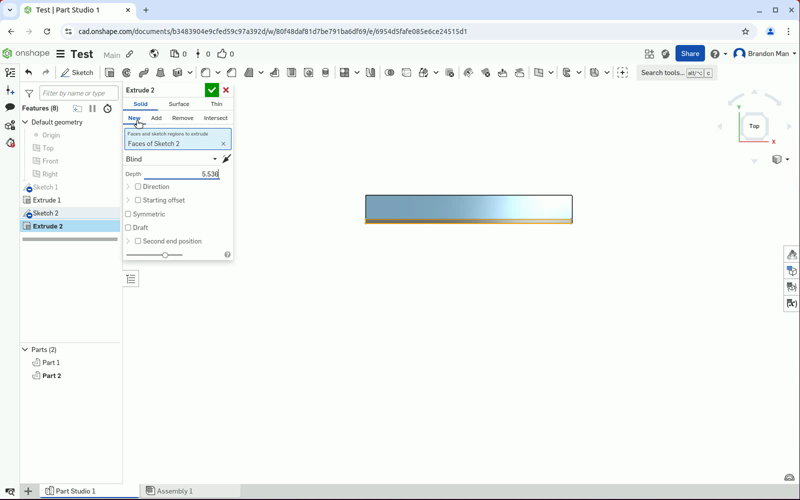
key(enter)
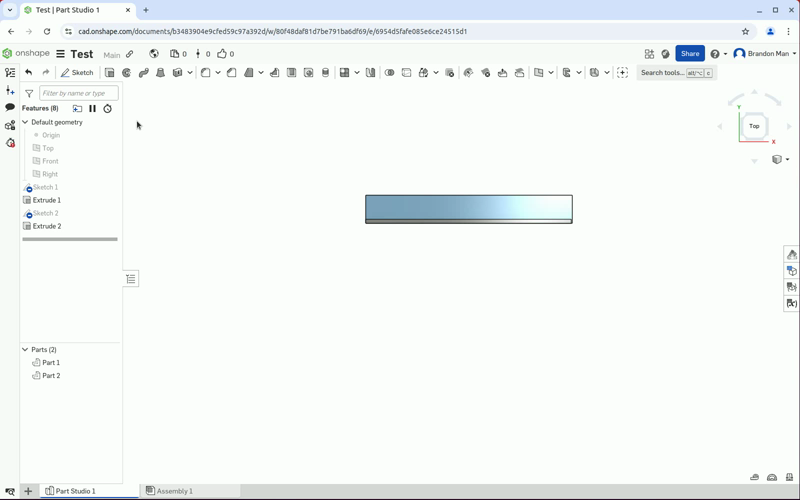
key(shift+h)
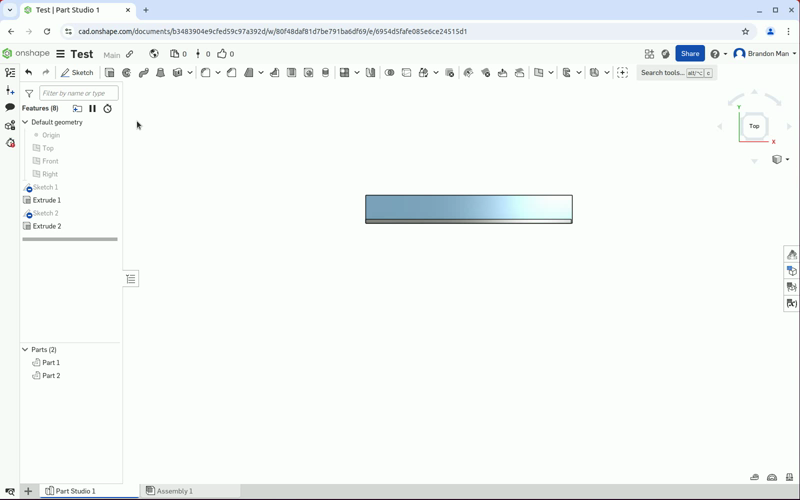
key(shift+h)
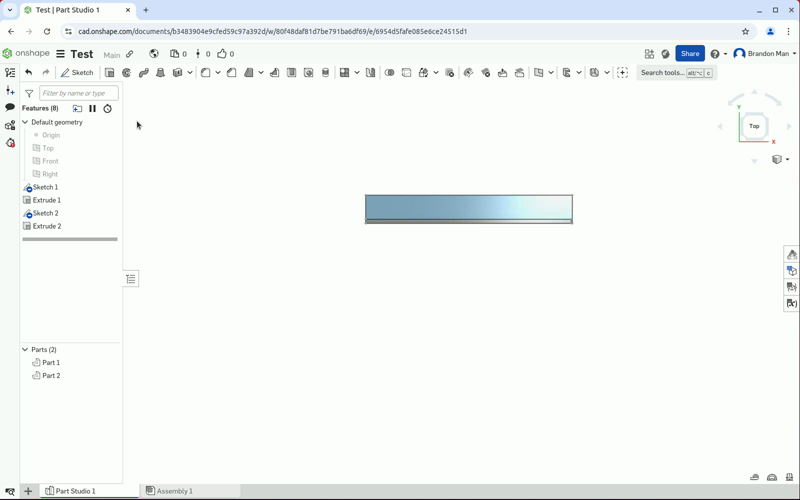
key(shift+7)
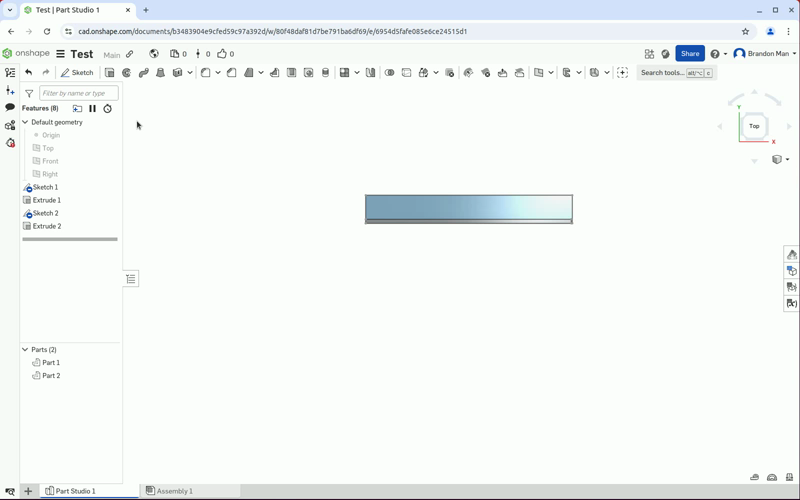
key(up, 3)
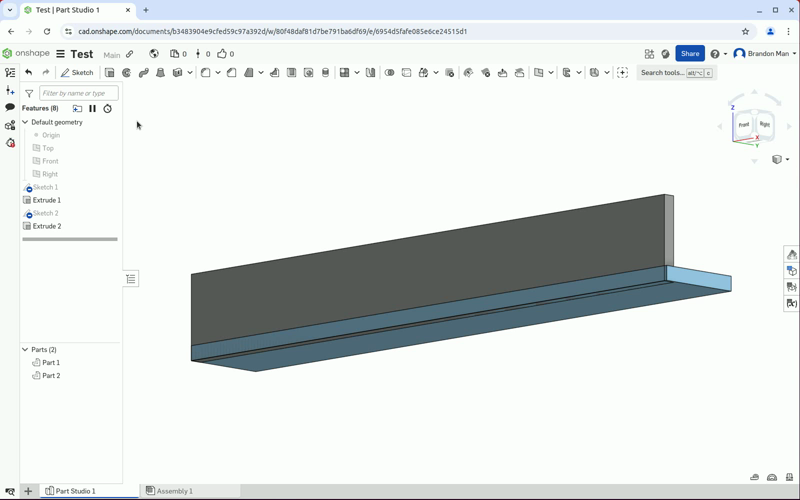
key(left, 3)
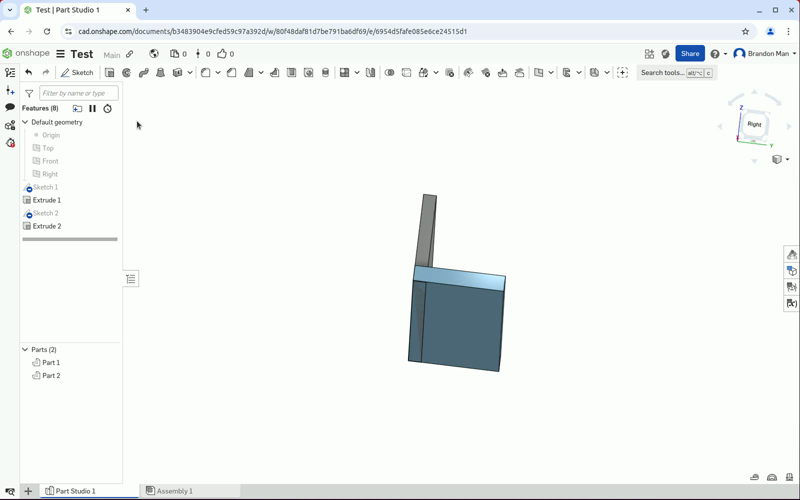
key(right, 3)
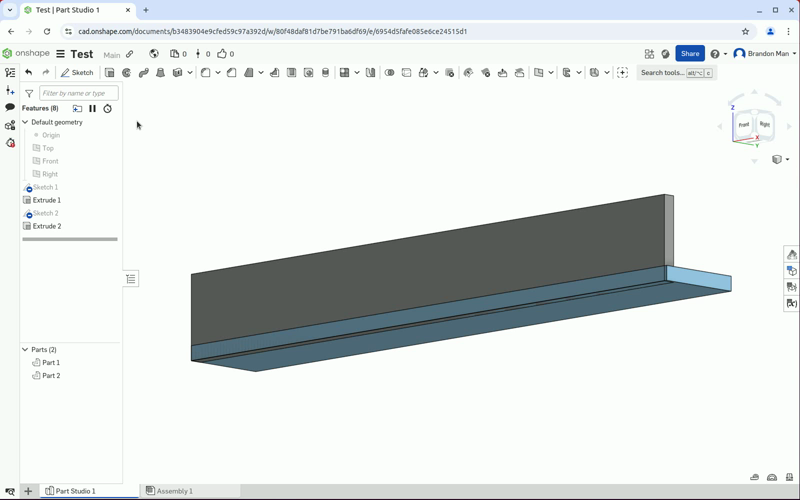
key(down, 3)
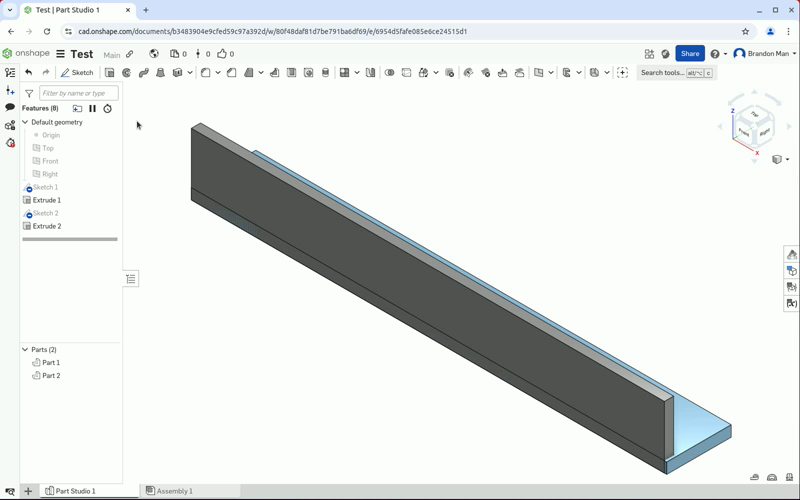
mouse_move(73, 189)
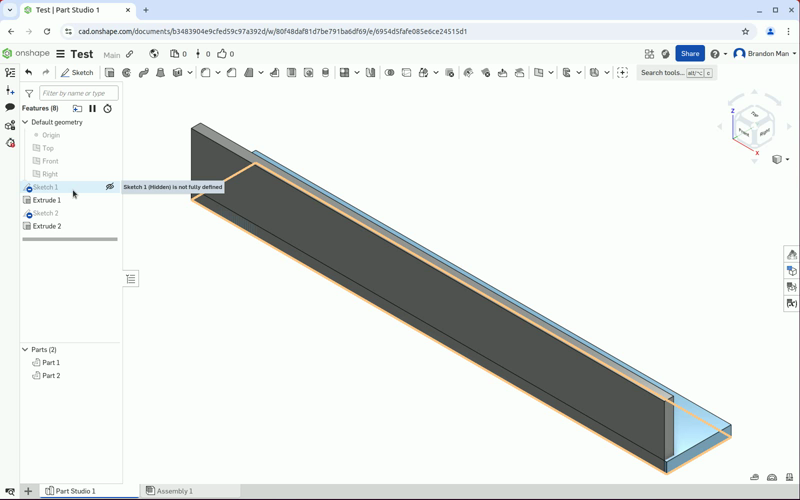
click(73, 189)